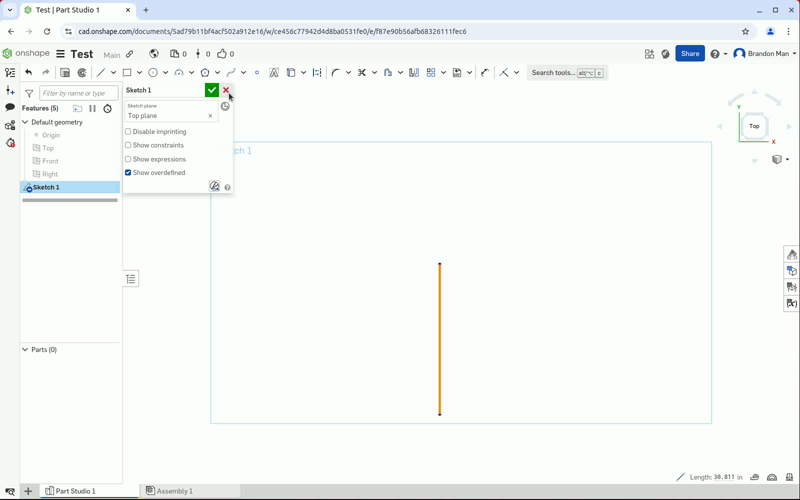
key(shift+h)
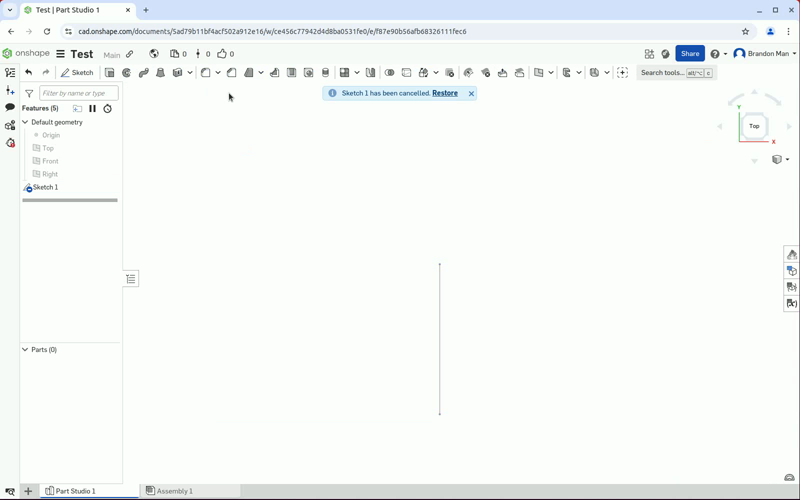
key(shift+s)
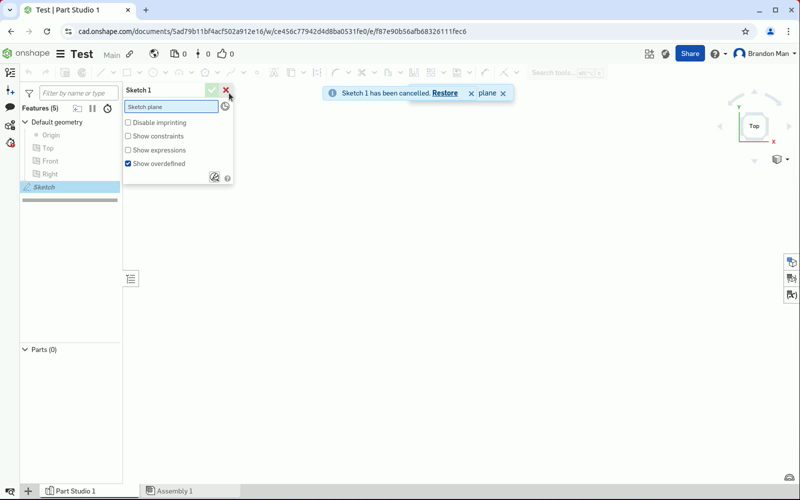
mouse_move(73, 150)
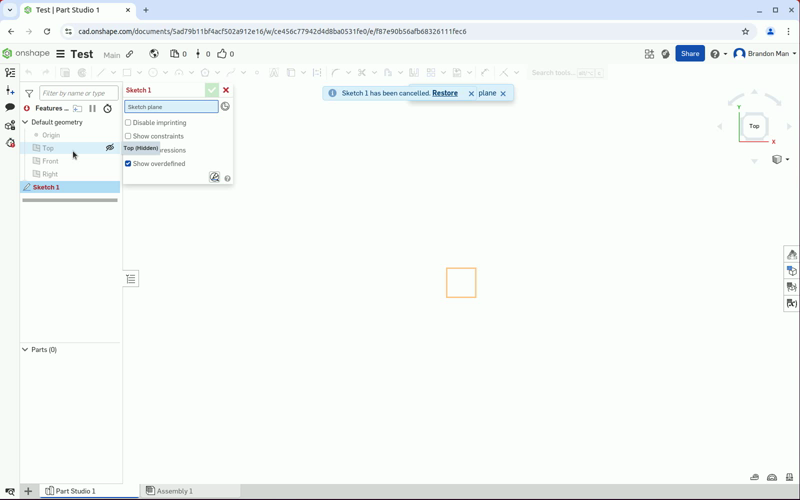
click(73, 150)
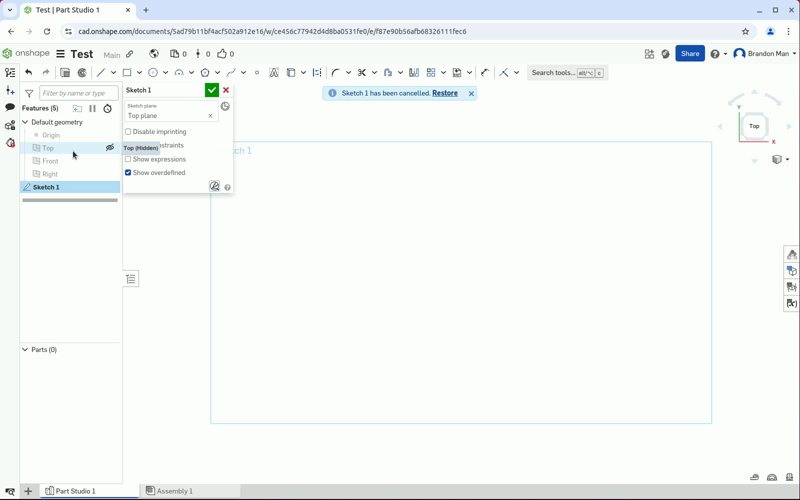
mouse_move(73, 352)
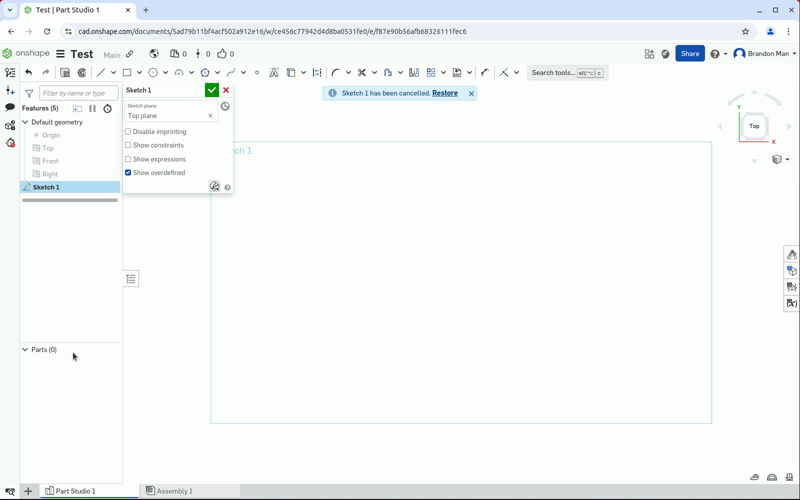
key(y)
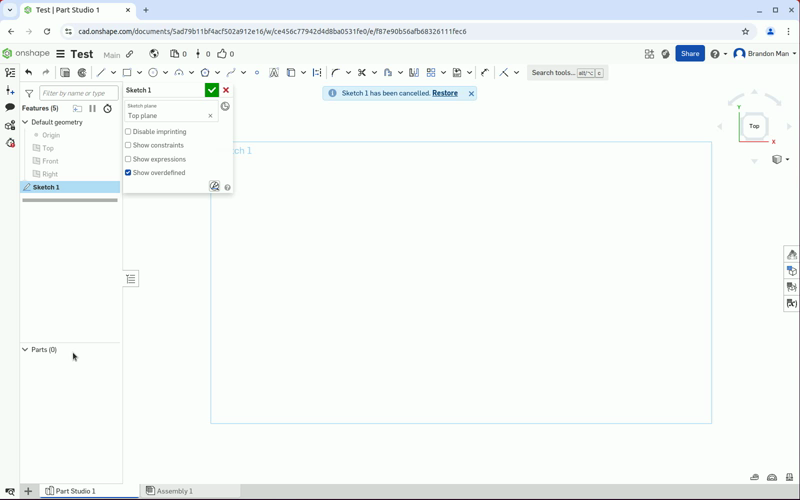
key(l)
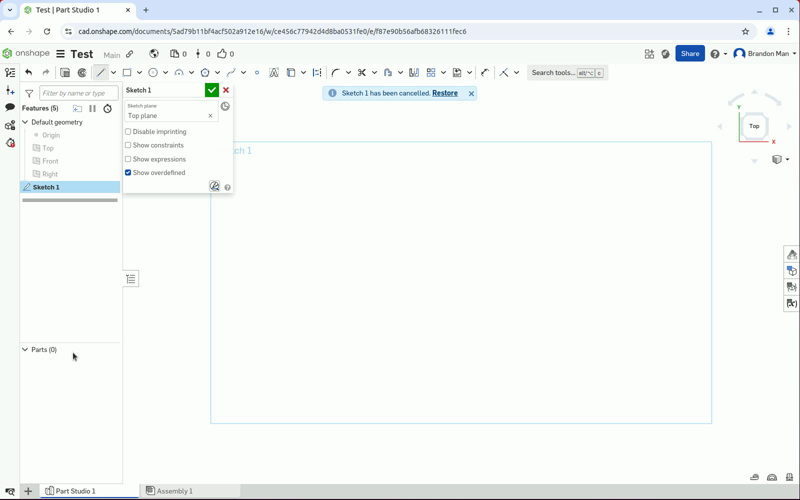
key_down(shift)
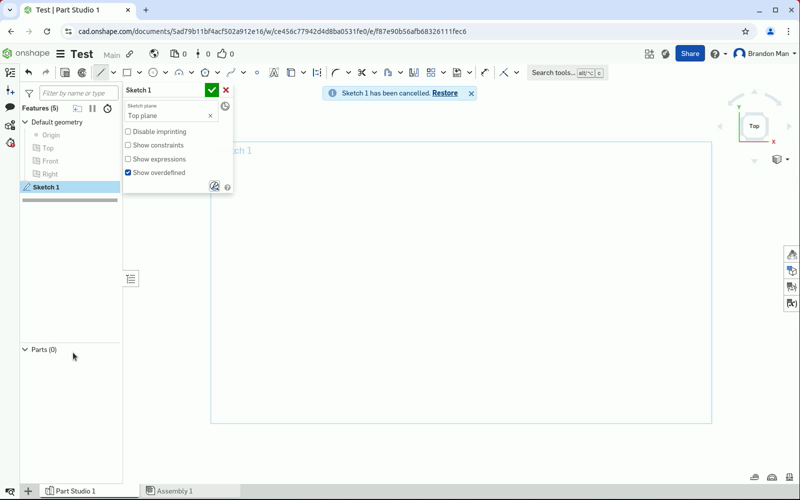
mouse_move(460, 282)
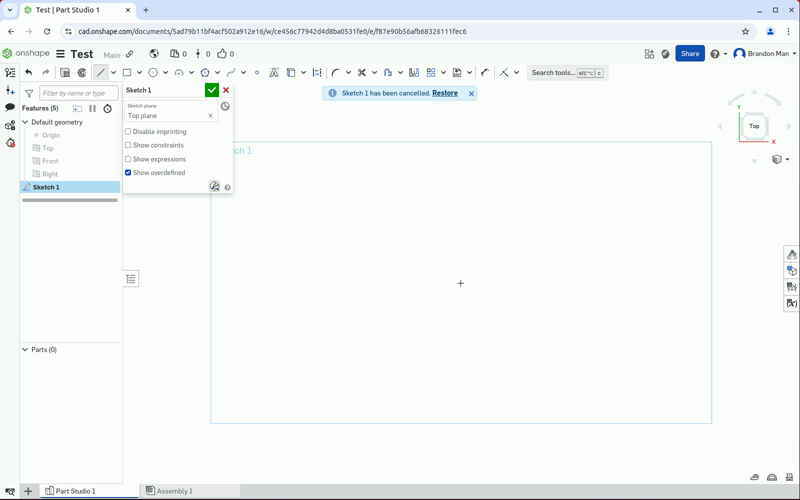
click(460, 282)
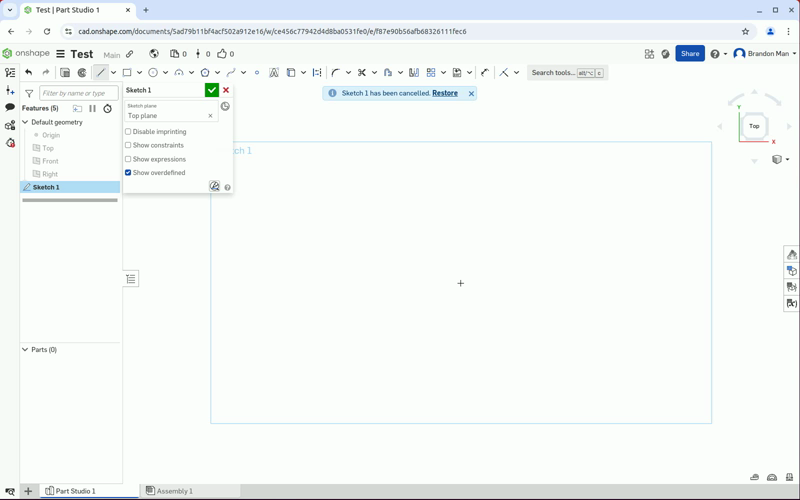
key_up(shift)
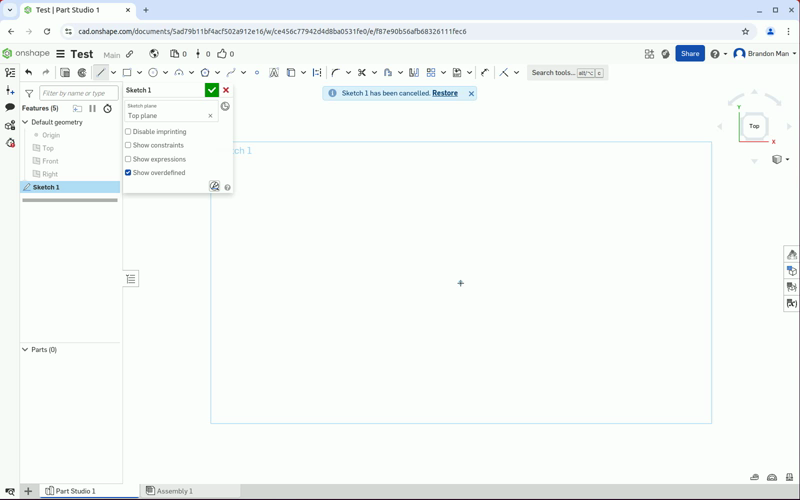
key_down(shift)
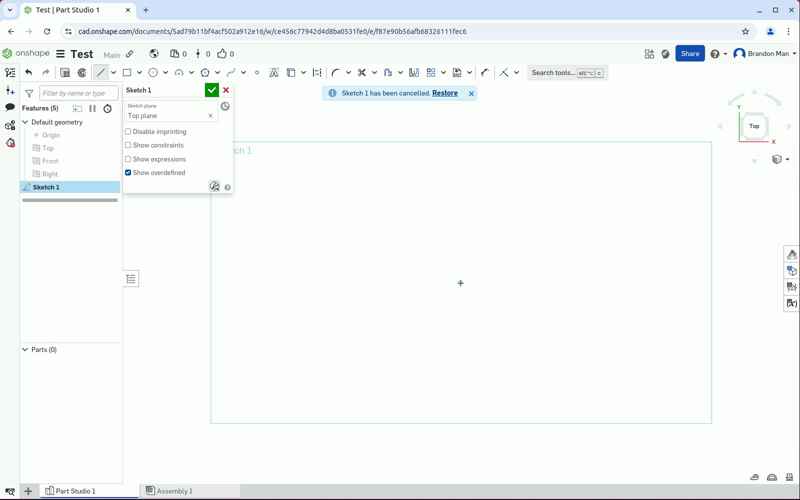
mouse_move(542, 282)
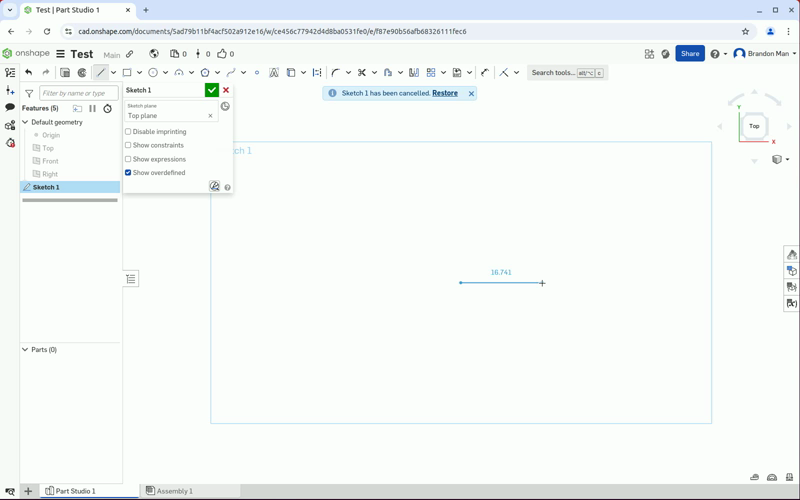
click(542, 282)
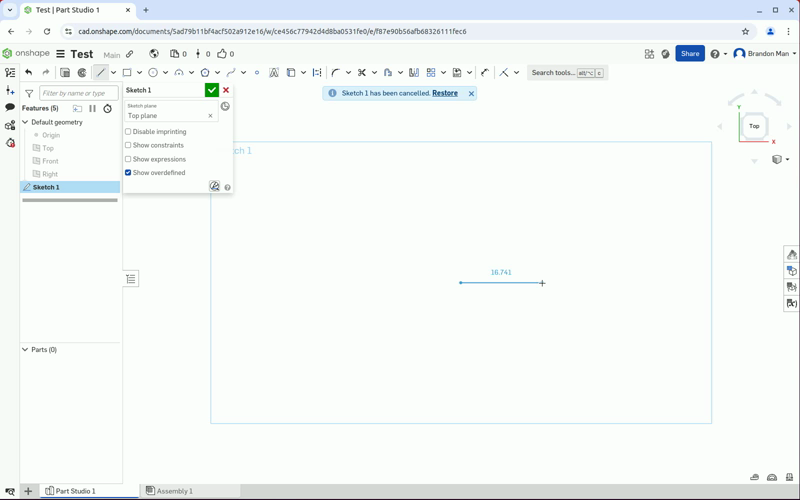
key_up(shift)
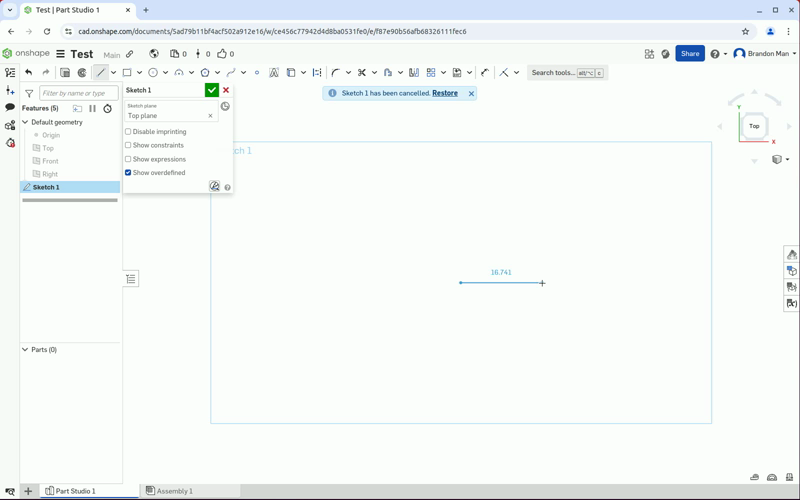
key_down(shift)
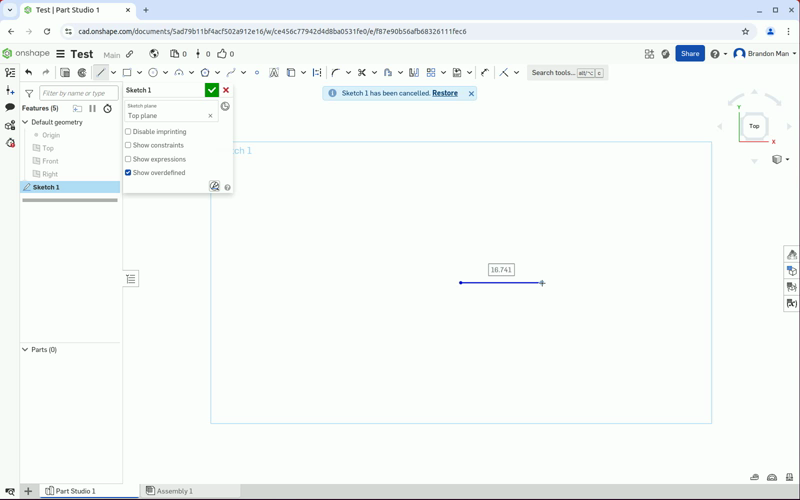
mouse_move(542, 201)
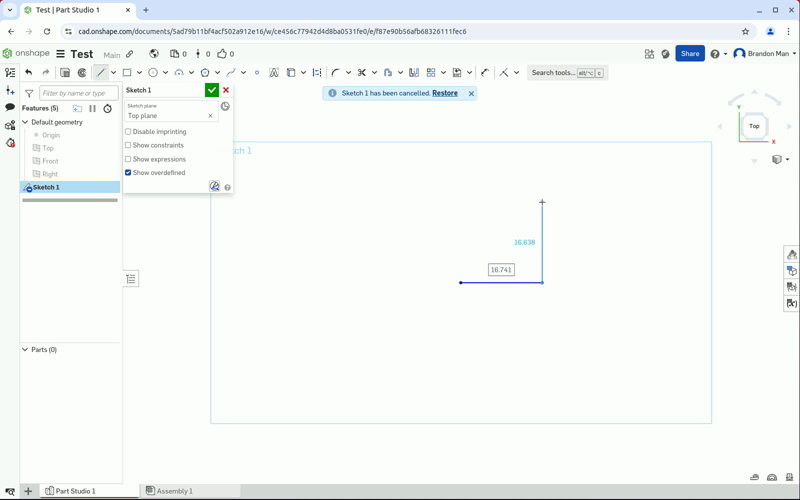
click(542, 201)
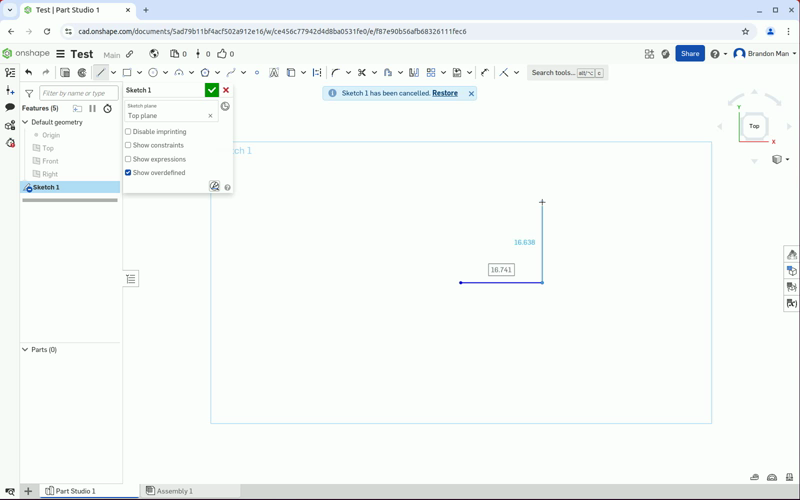
key_up(shift)
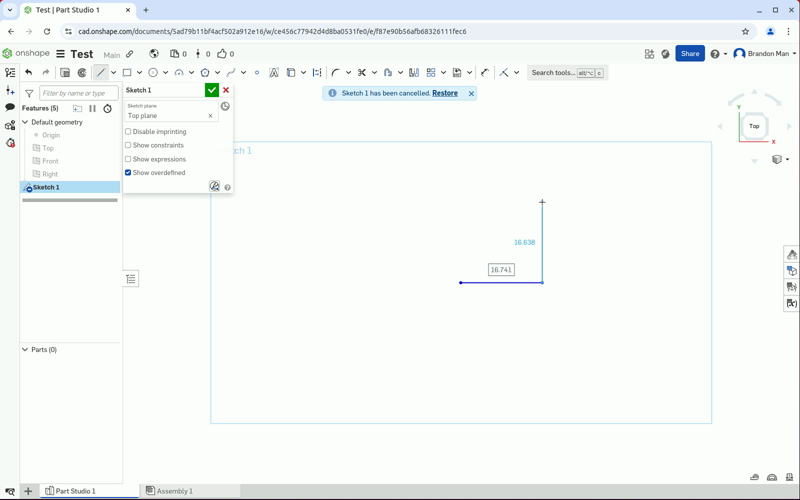
key_down(shift)
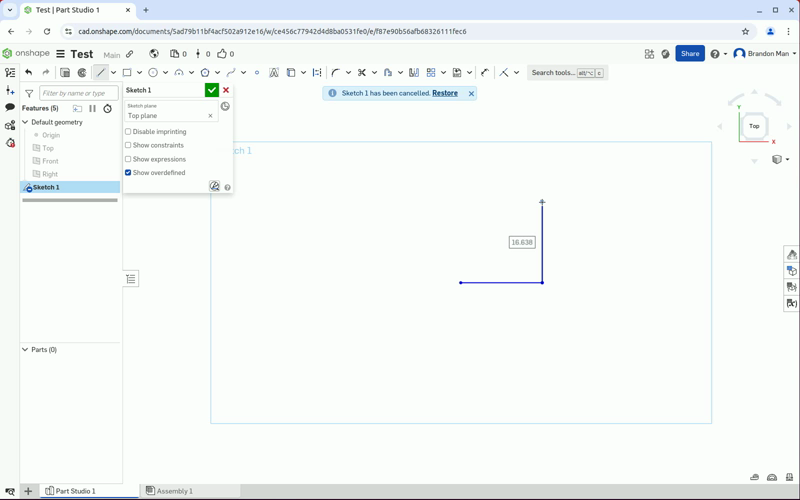
mouse_move(460, 201)
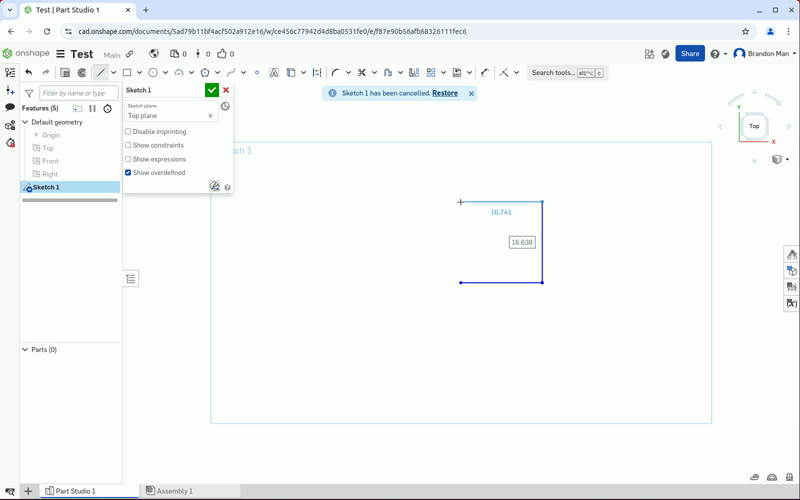
click(460, 201)
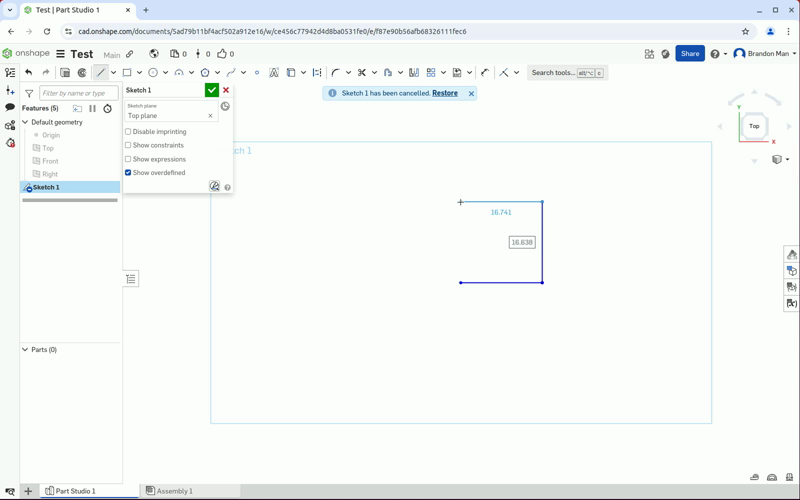
key_up(shift)
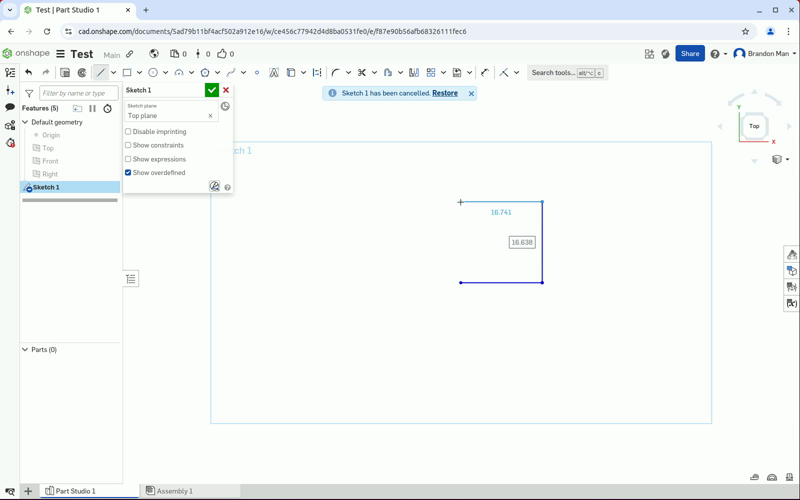
key_down(shift)
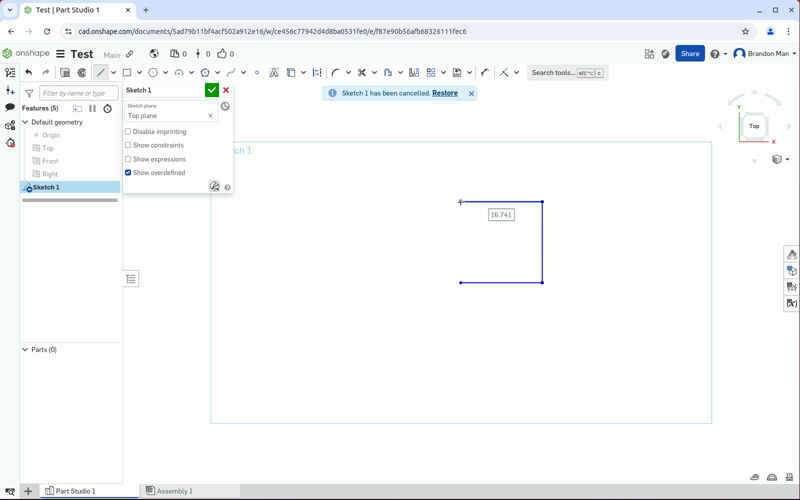
mouse_move(460, 282)
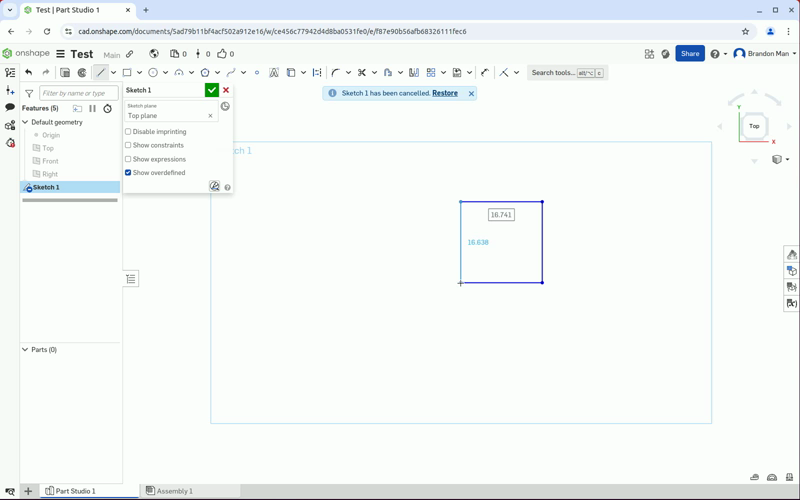
key_up(shift)
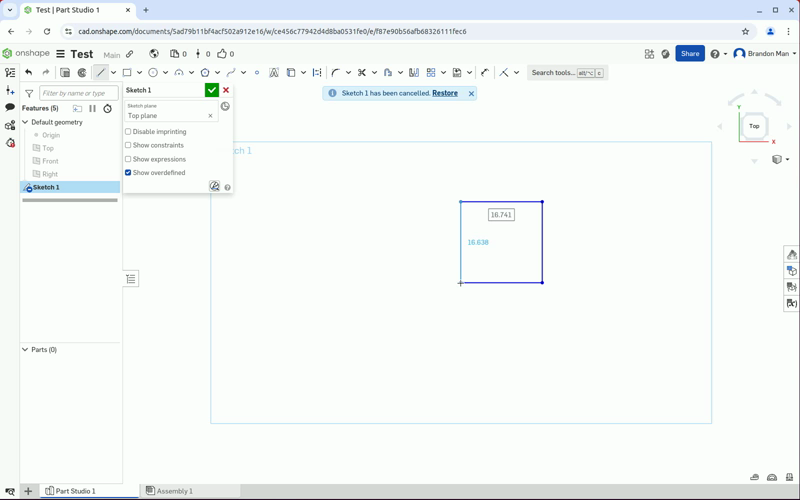
click(460, 282)
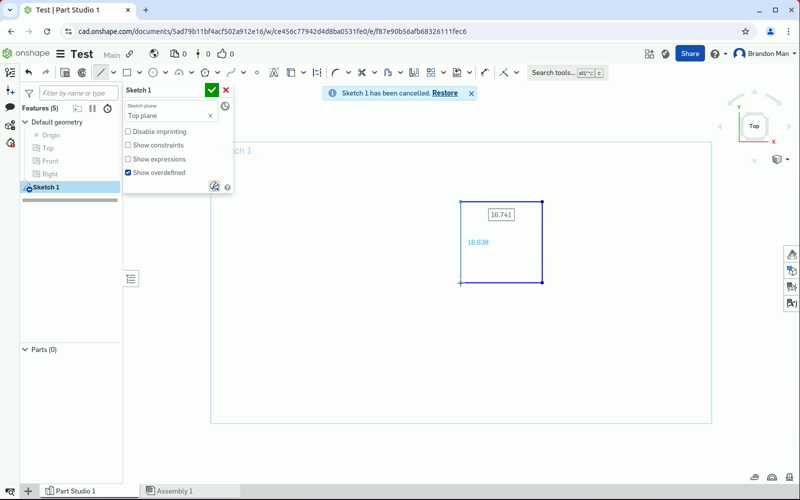
key(esc)
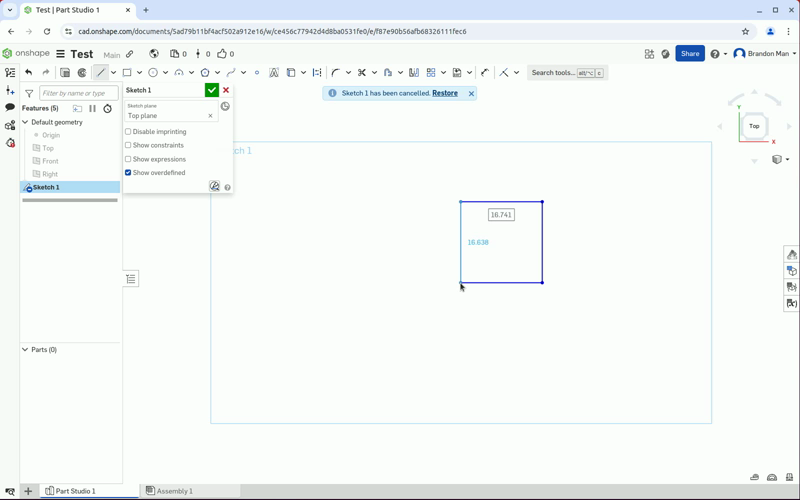
mouse_move(527, 227)
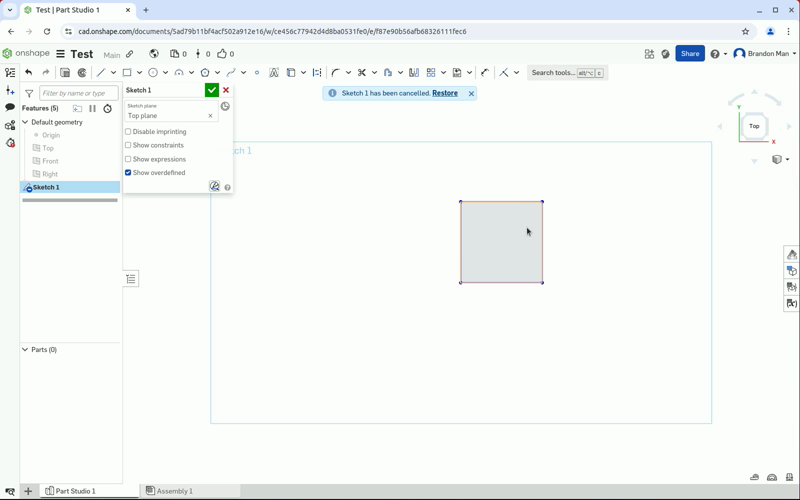
click(527, 227)
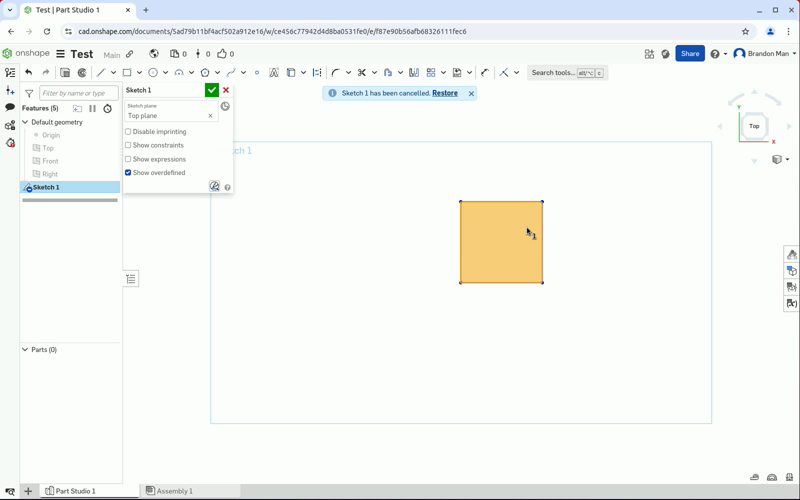
mouse_move(73, 352)
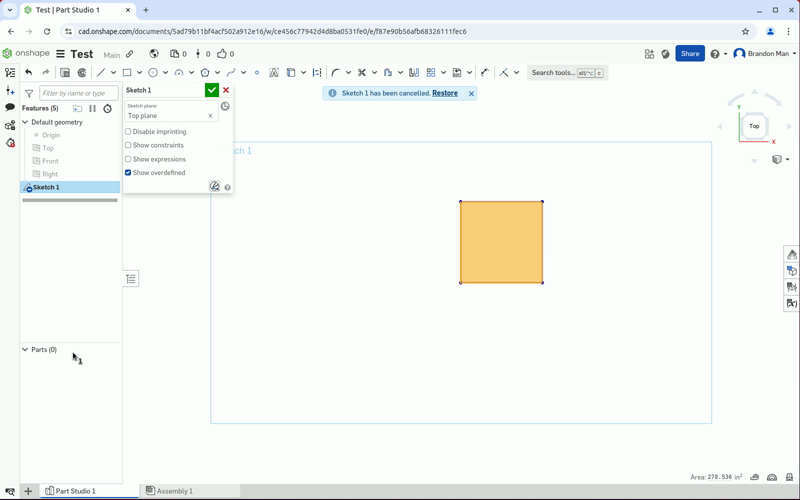
key(shift+y)
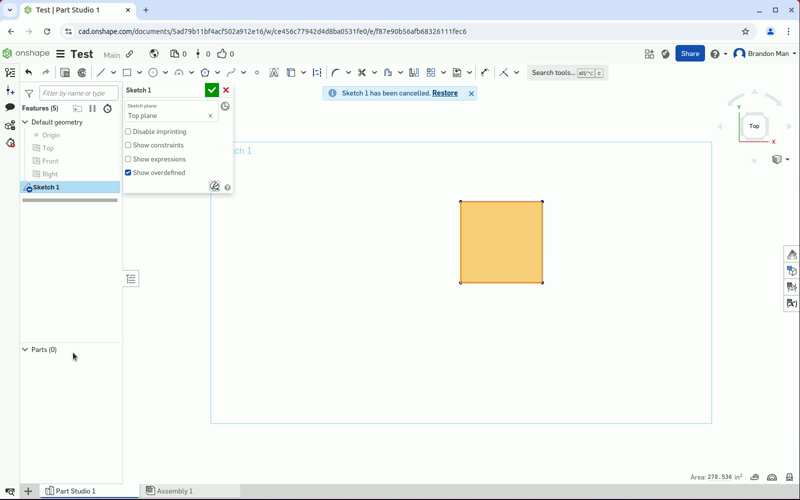
key(shift+e)
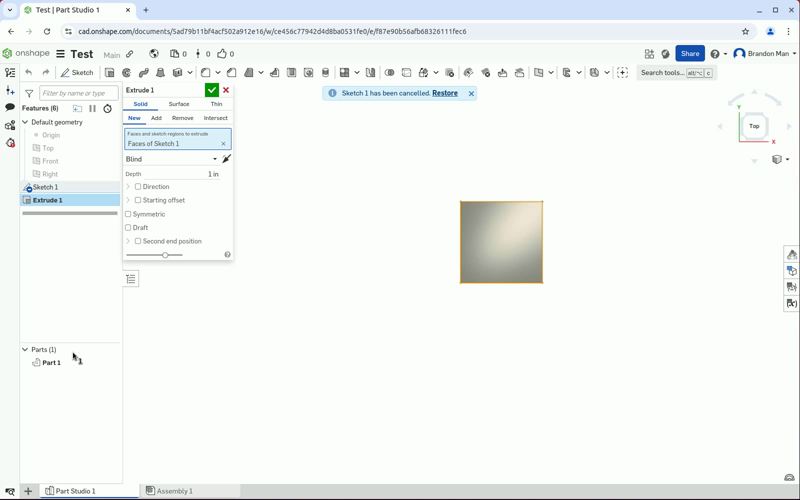
mouse_move(143, 106)
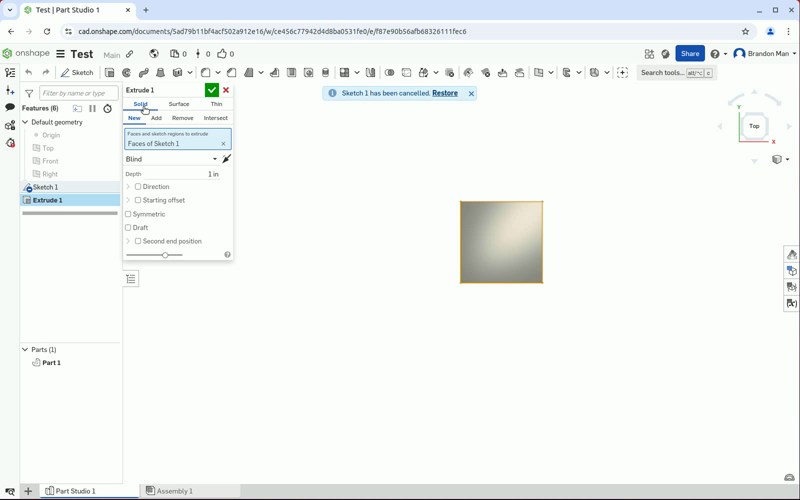
click(143, 106)
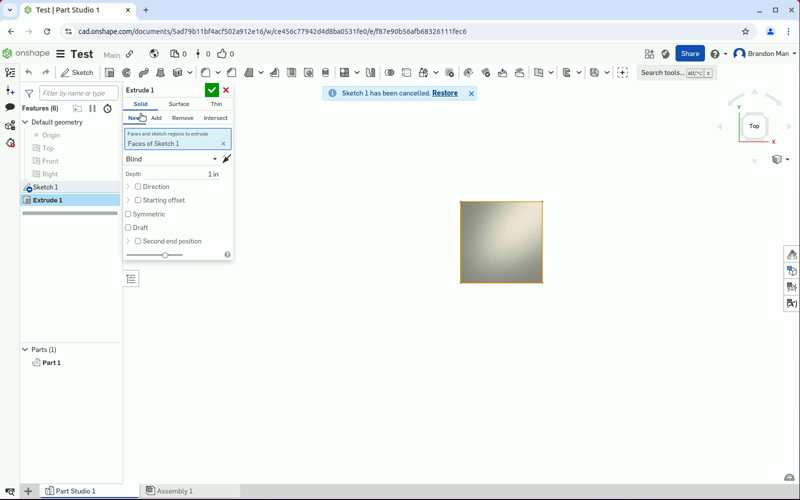
mouse_move(137, 120)
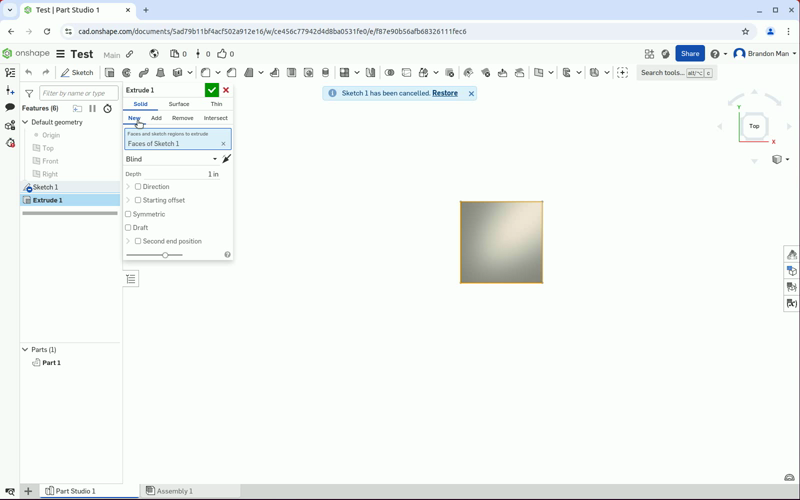
click(137, 120)
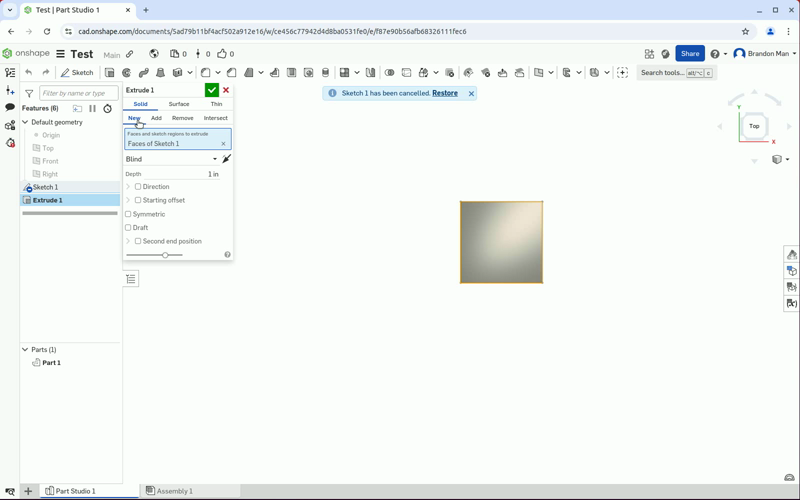
key(tab, 4)
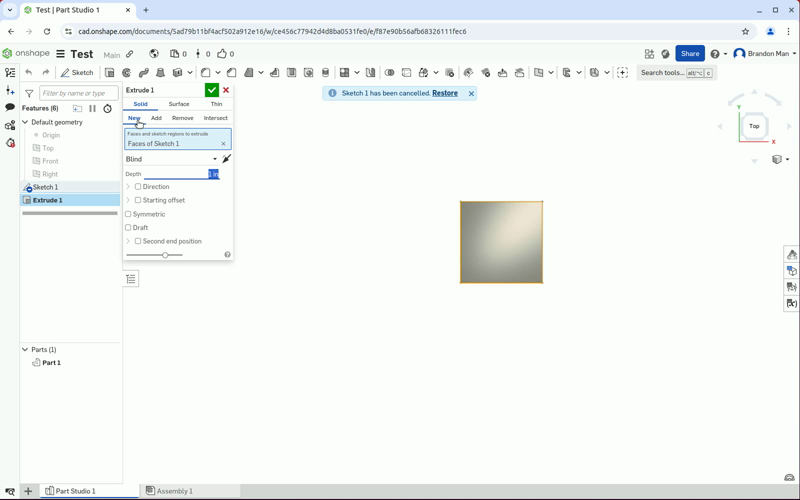
text(1.204)
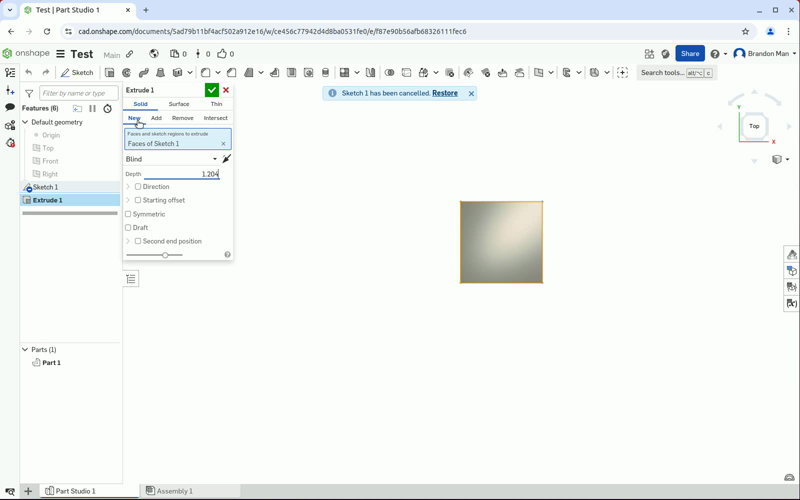
key(enter)
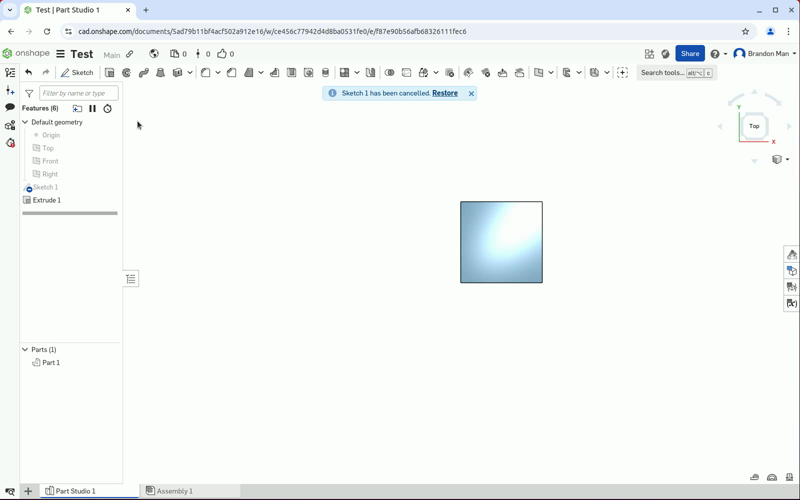
key(shift+h)
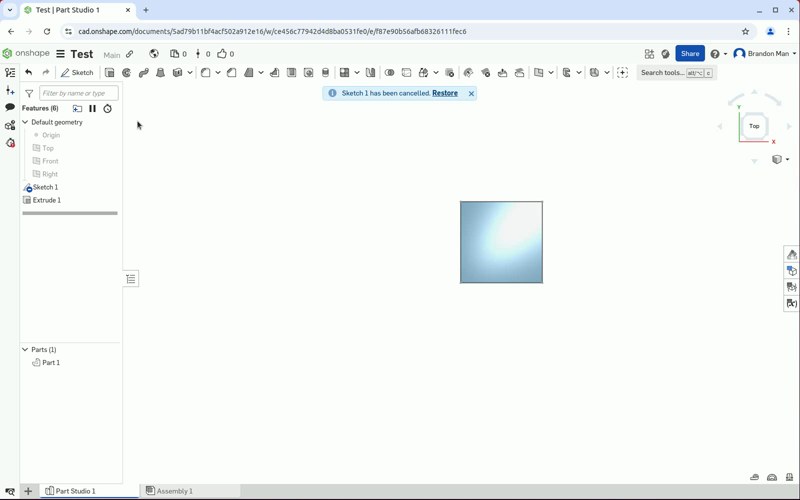
key(shift+h)
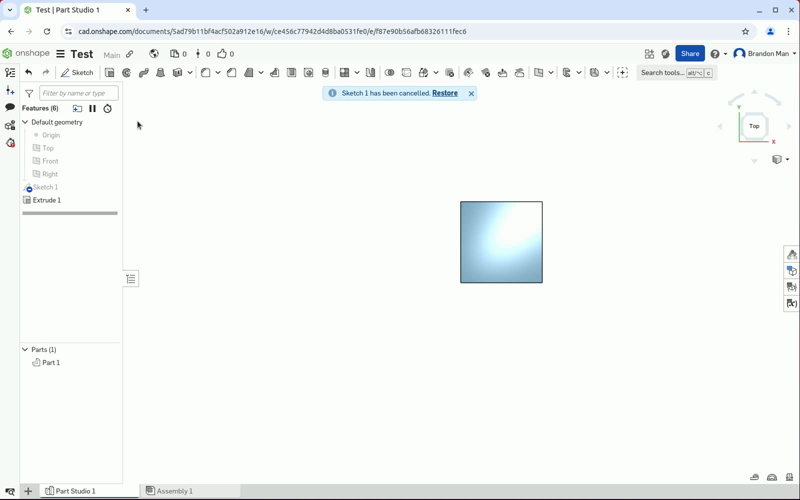
mouse_move(73, 189)
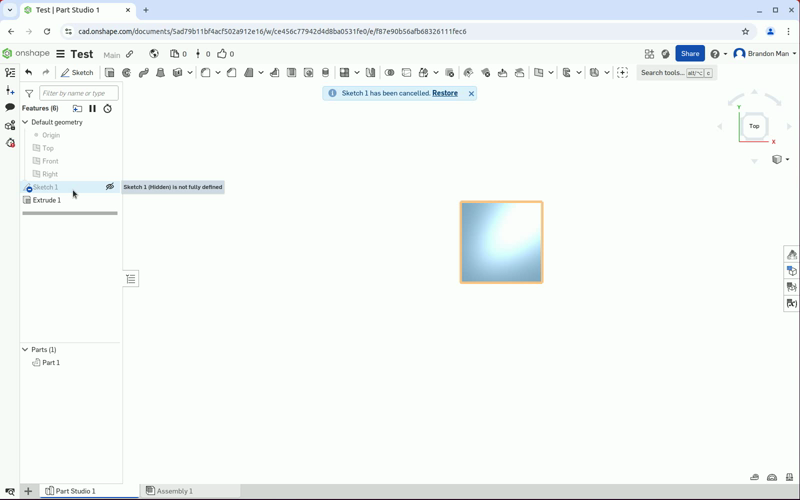
click(73, 189)
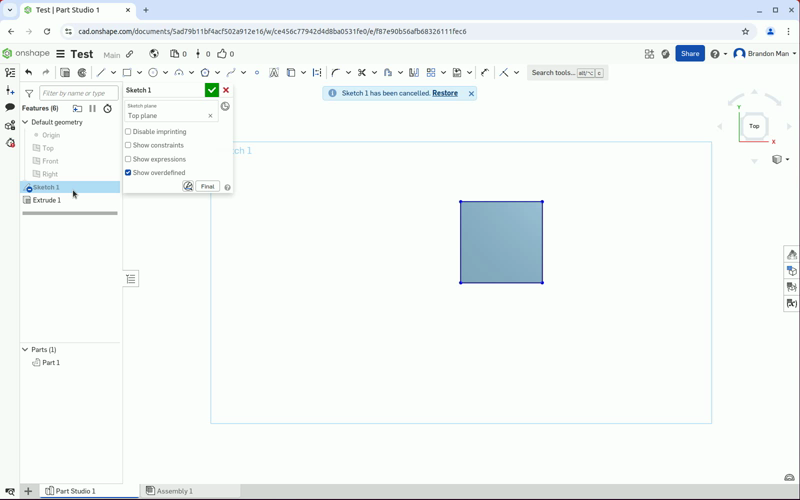
mouse_move(229, 92)
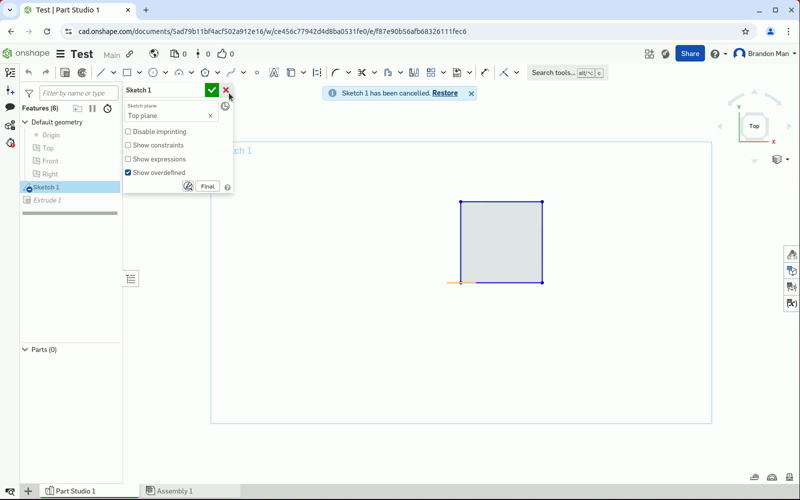
click(229, 92)
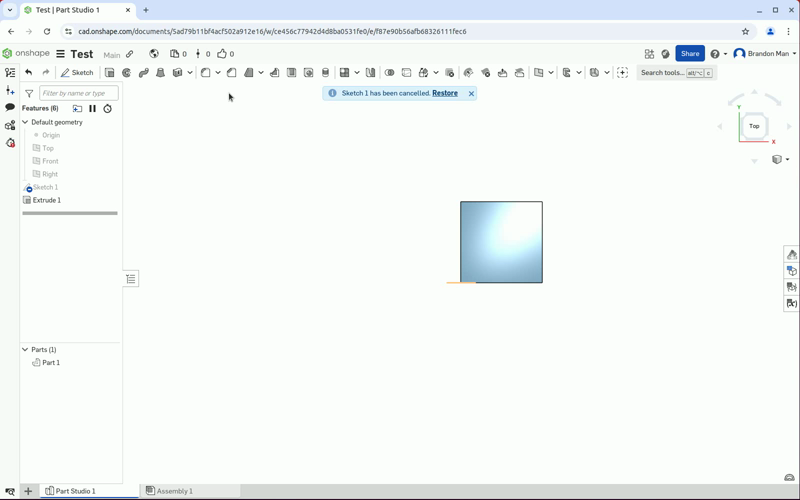
mouse_move(73, 352)
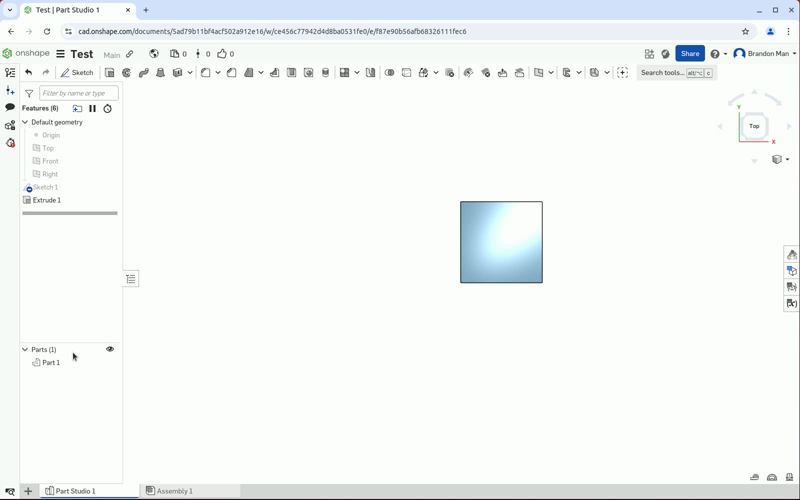
key(y)
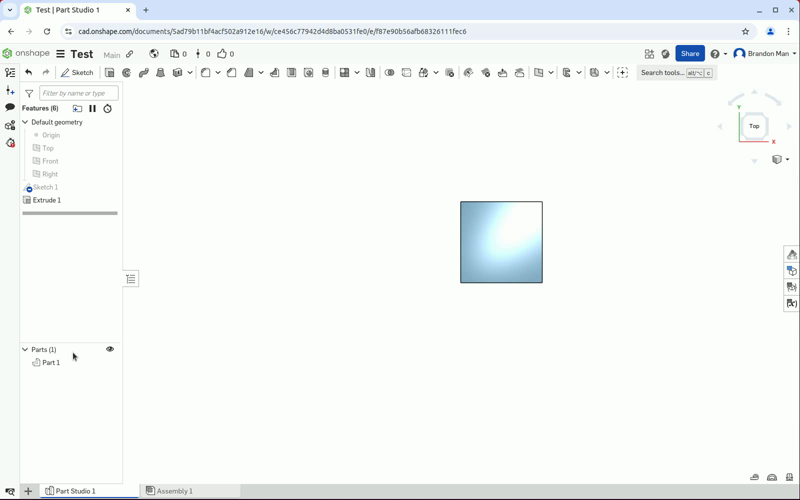
key(shift+p)
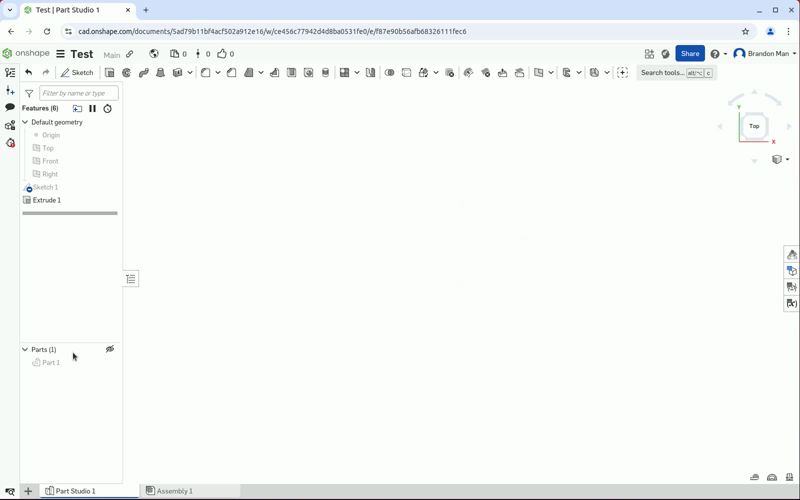
key(space)
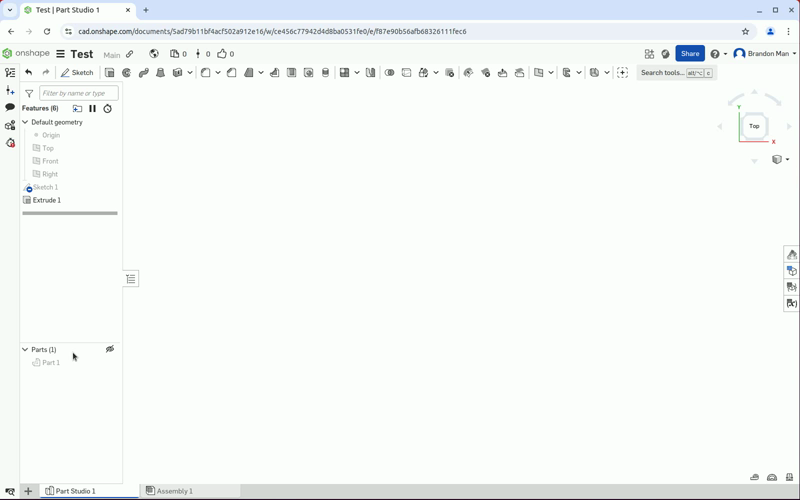
key_down(shift)
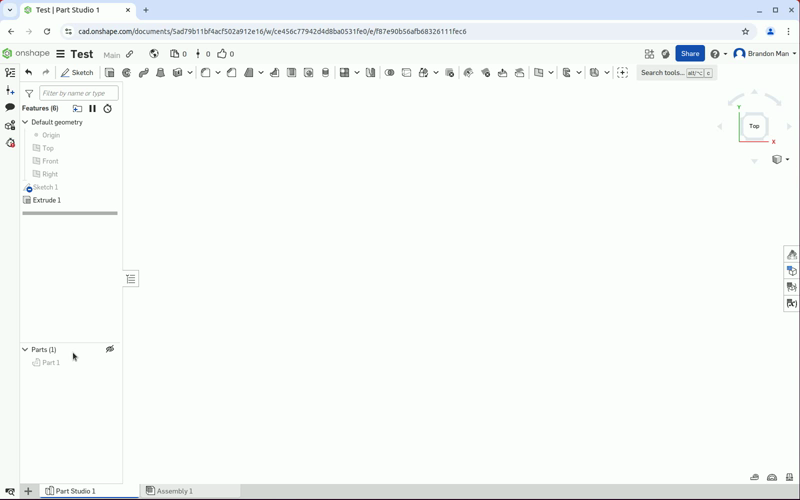
key(up)
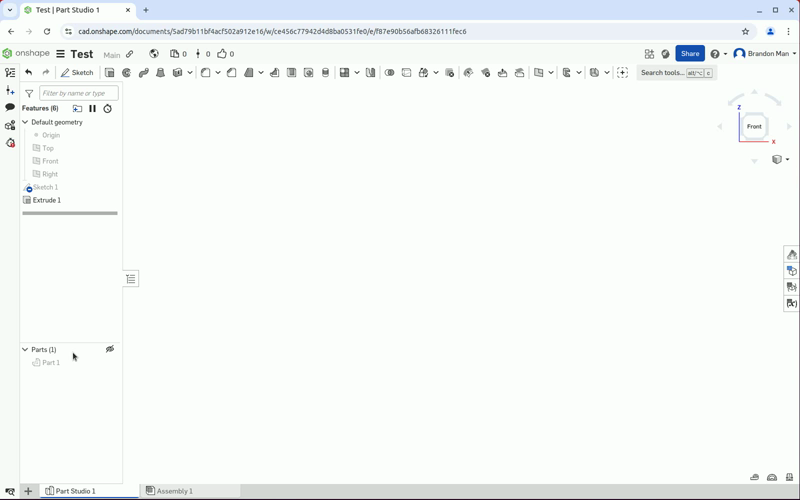
key_up(shift)
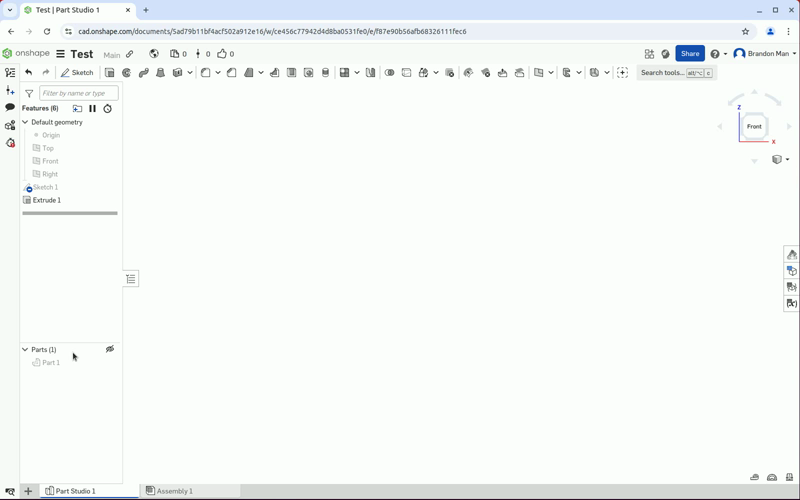
key(space)
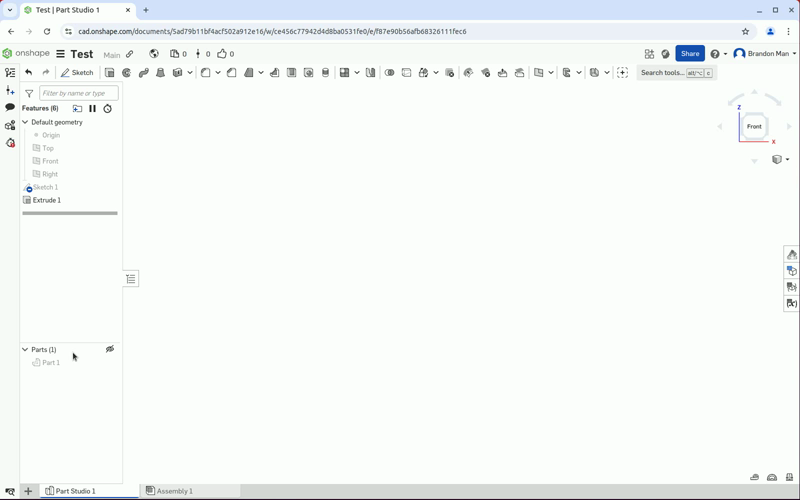
key_down(shift)
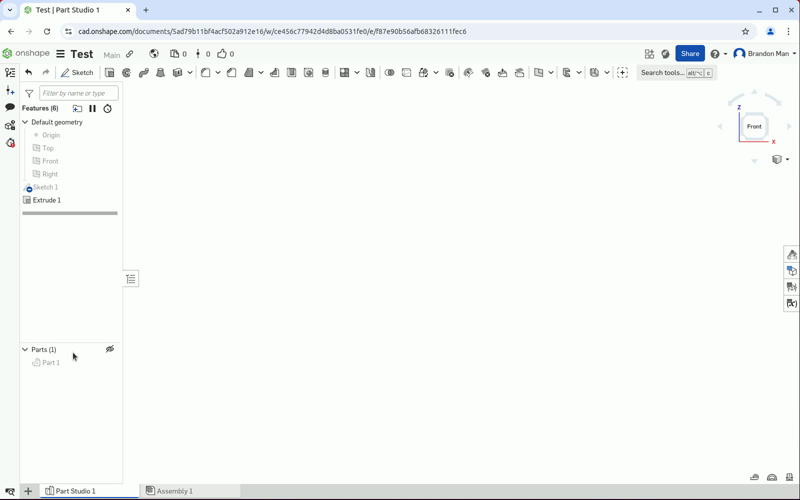
key(left)
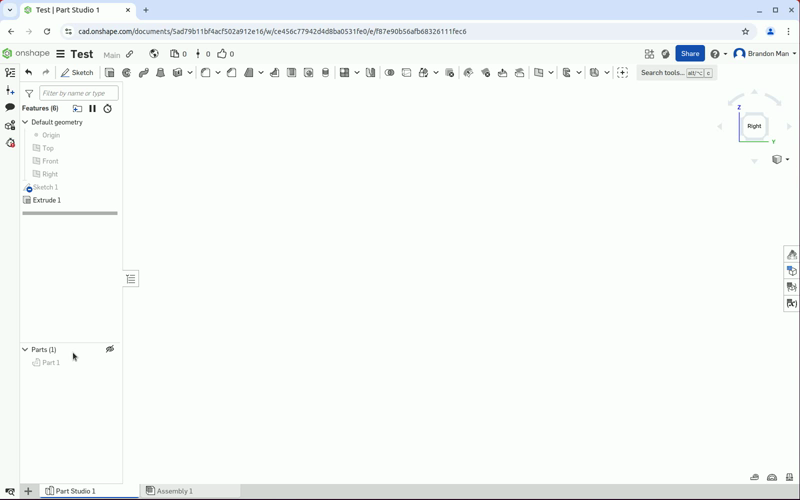
key_up(shift)
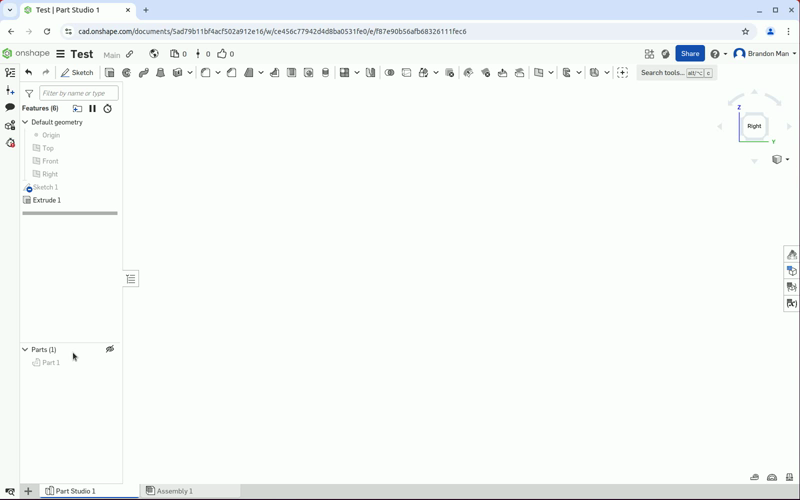
mouse_move(73, 352)
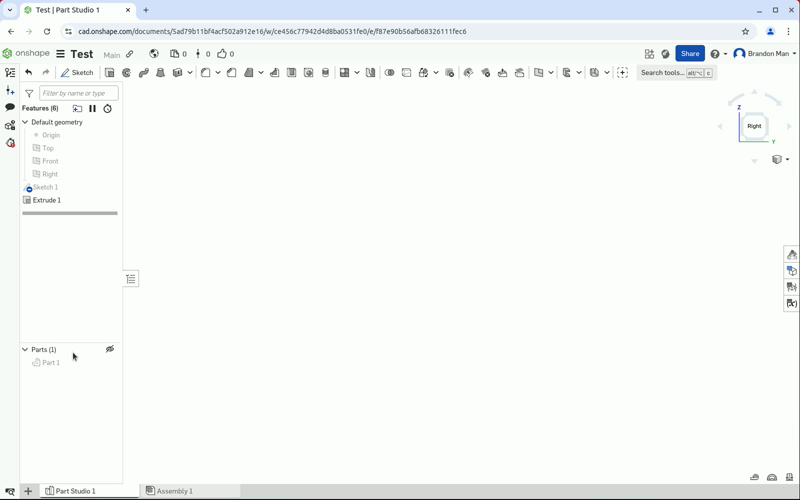
key(shift+y)
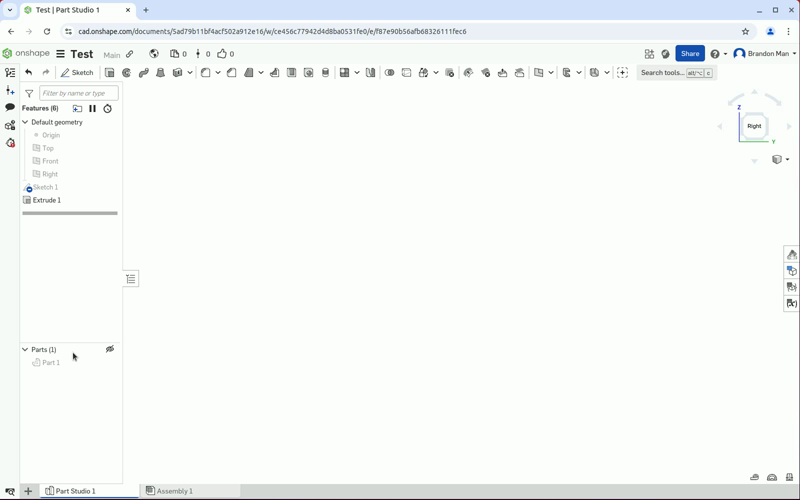
key(shift+s)
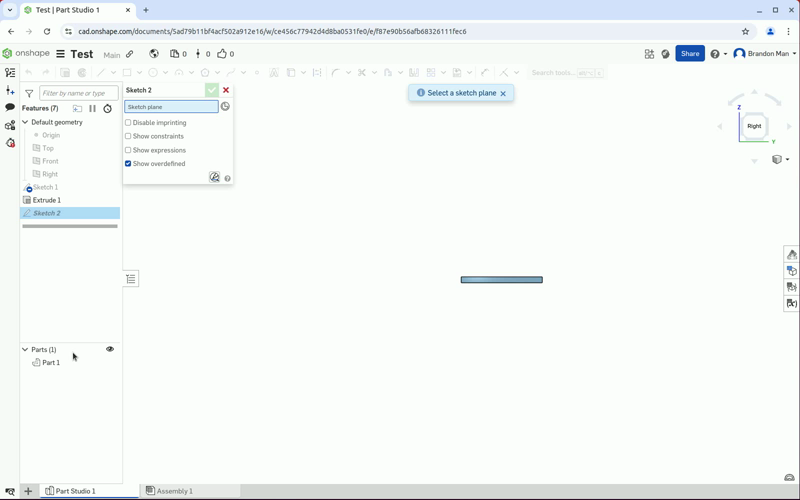
mouse_move(73, 176)
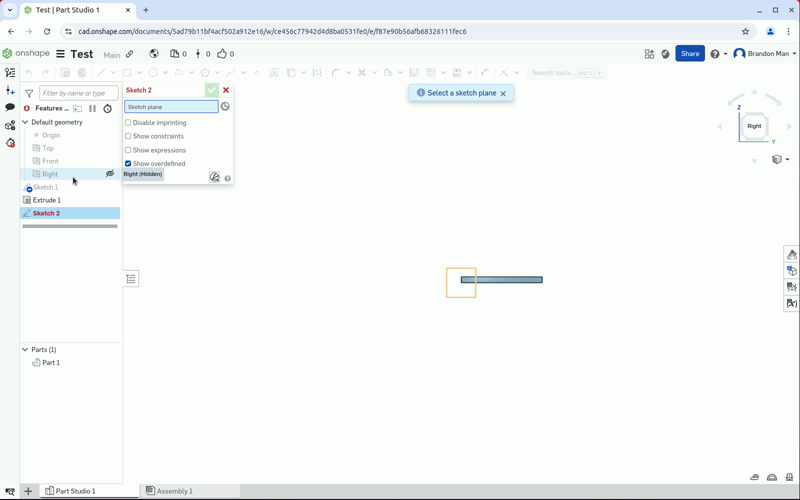
click(73, 176)
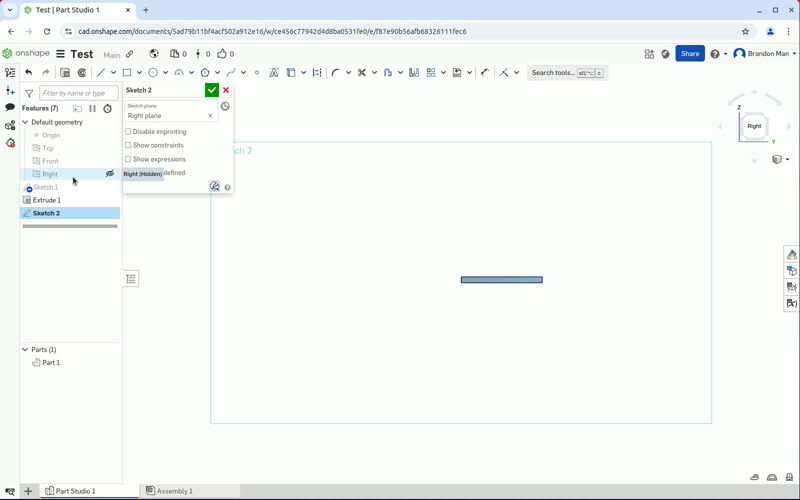
mouse_move(73, 352)
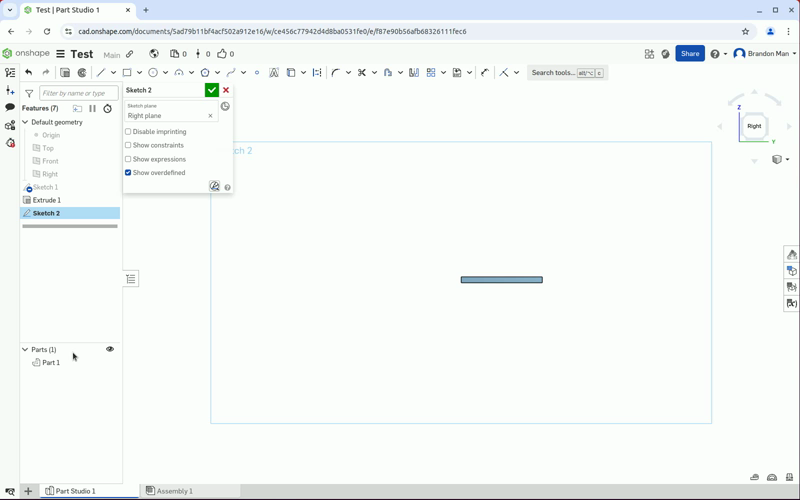
key(y)
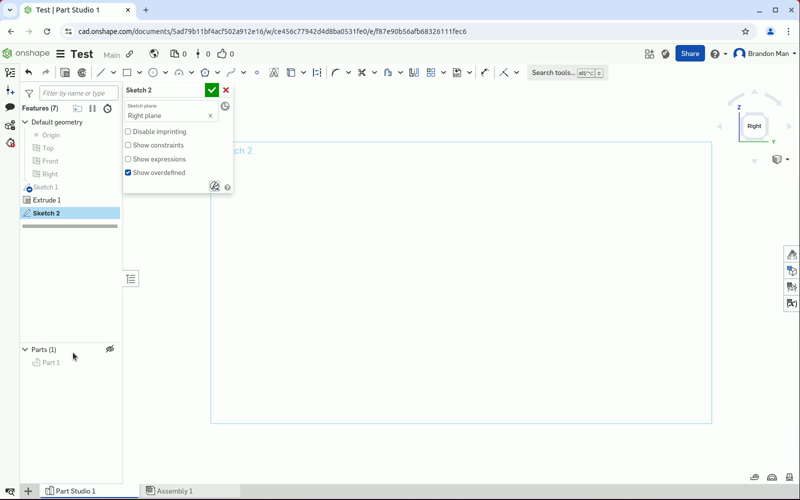
key(l)
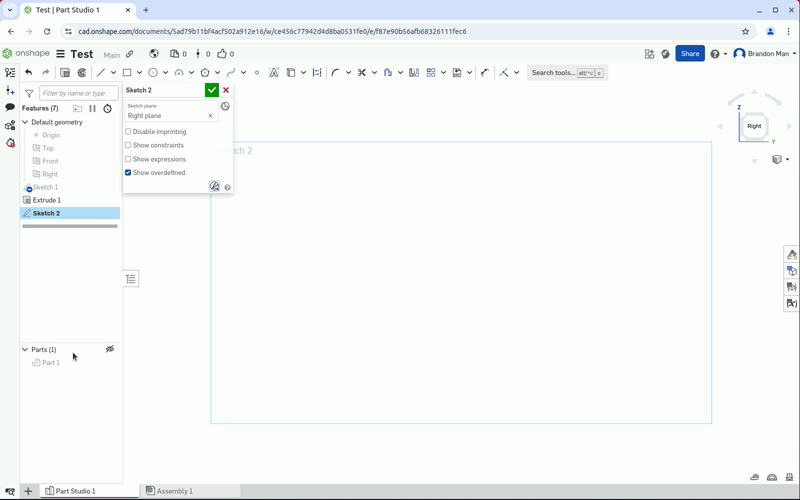
key_down(shift)
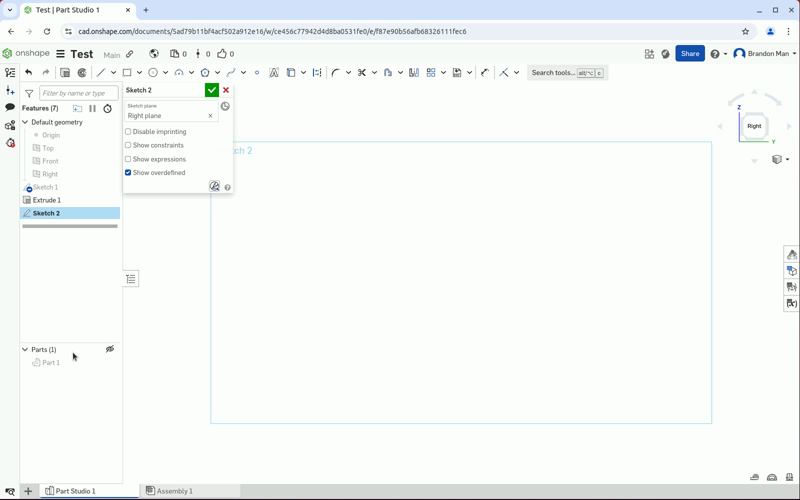
mouse_move(454, 282)
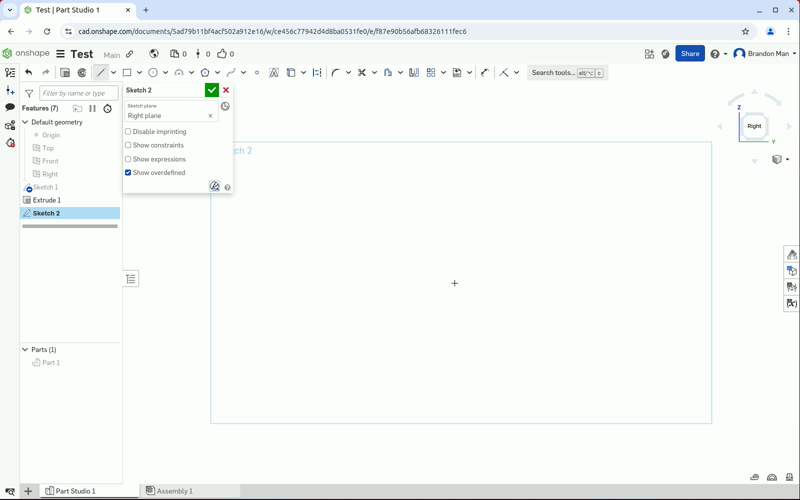
click(454, 282)
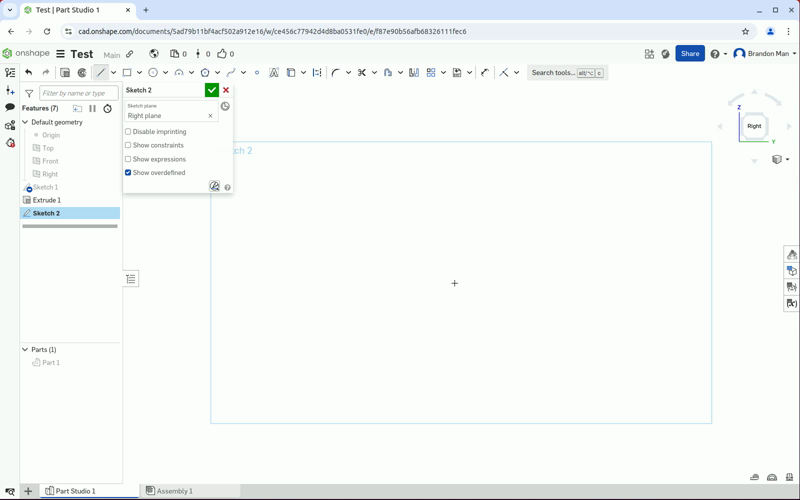
key_up(shift)
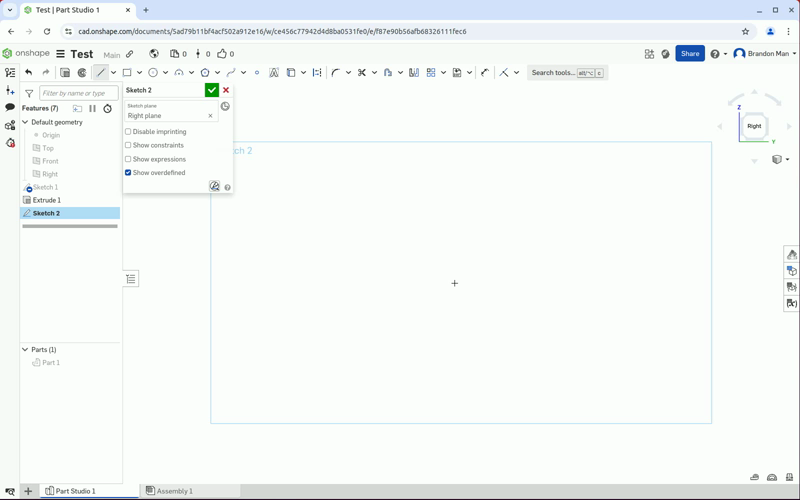
key_down(shift)
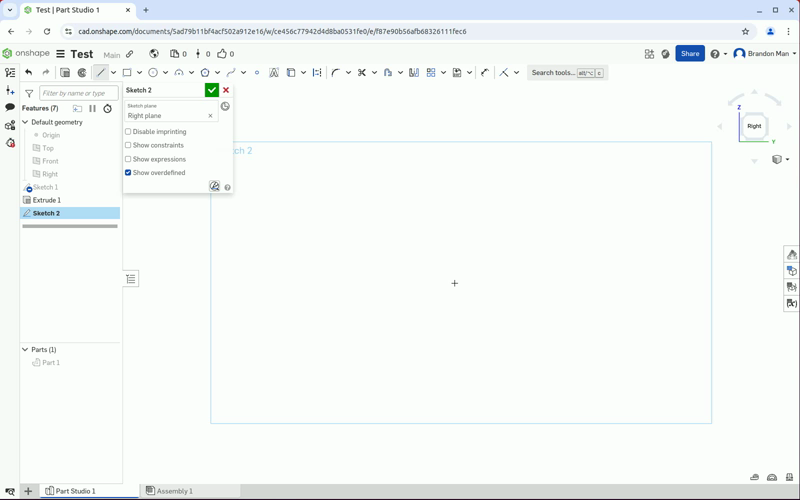
mouse_move(484, 282)
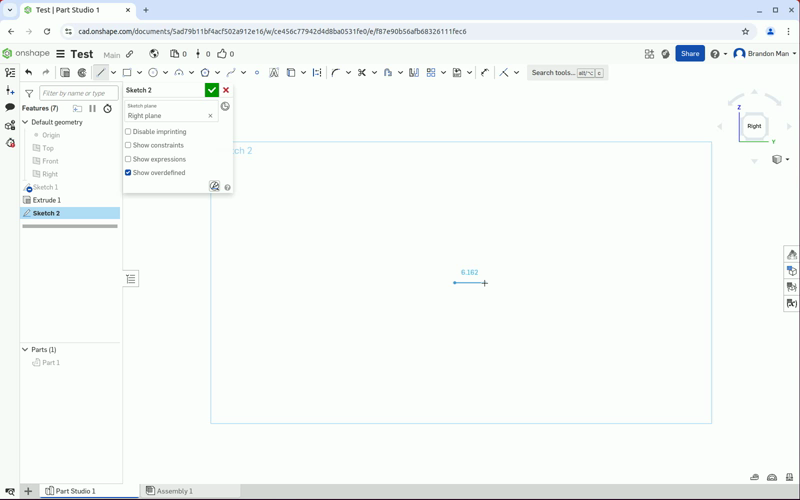
mouse_move(460, 282)
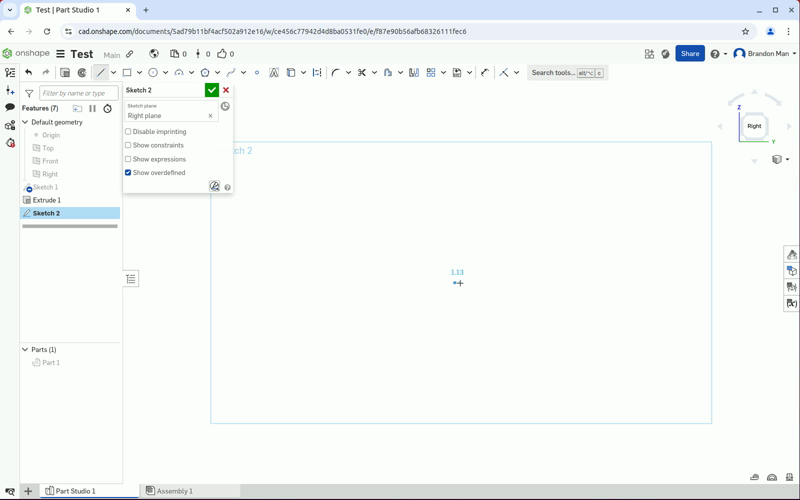
scroll(6)
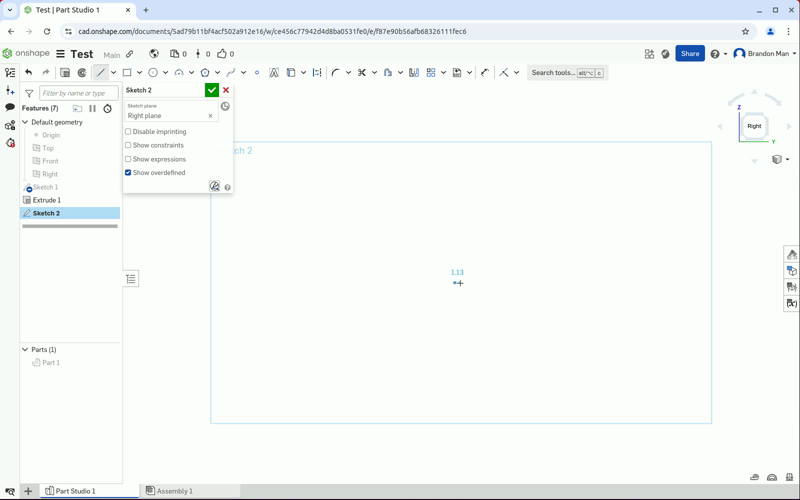
scroll(6)
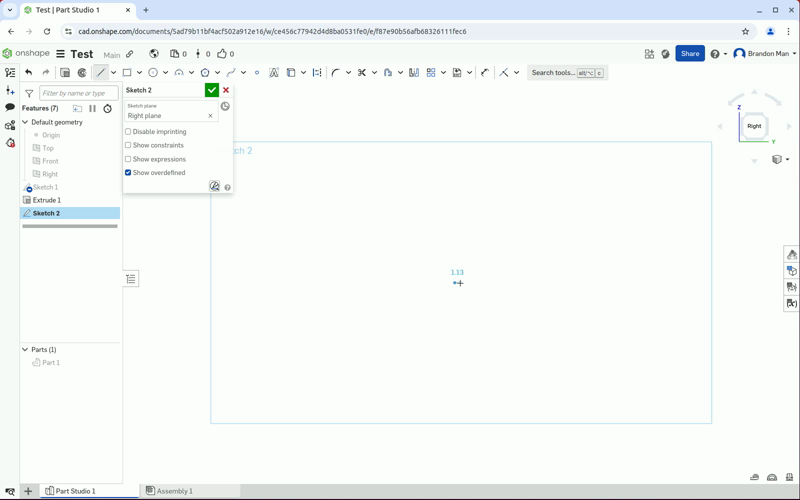
scroll(6)
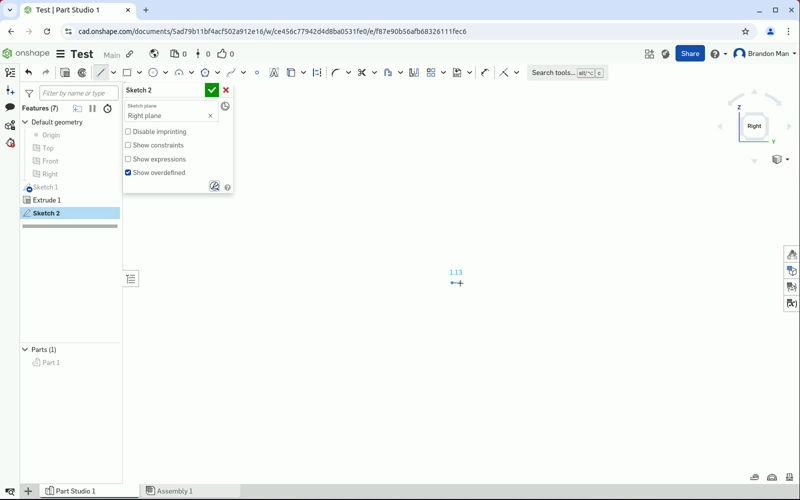
scroll(6)
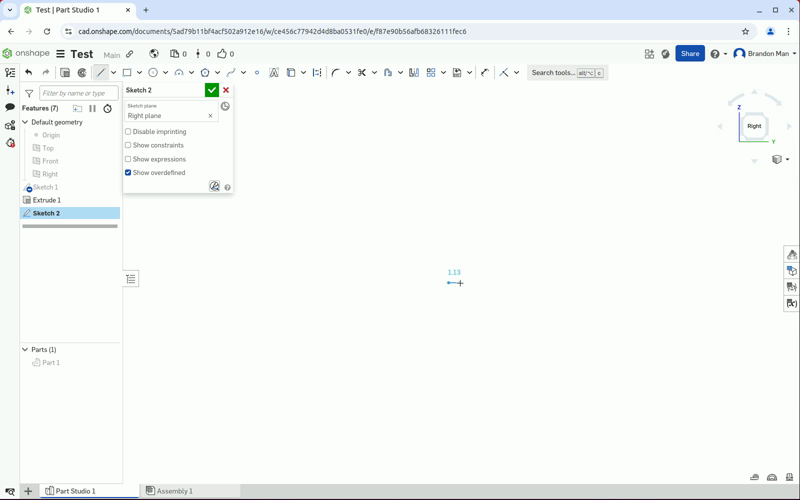
scroll(6)
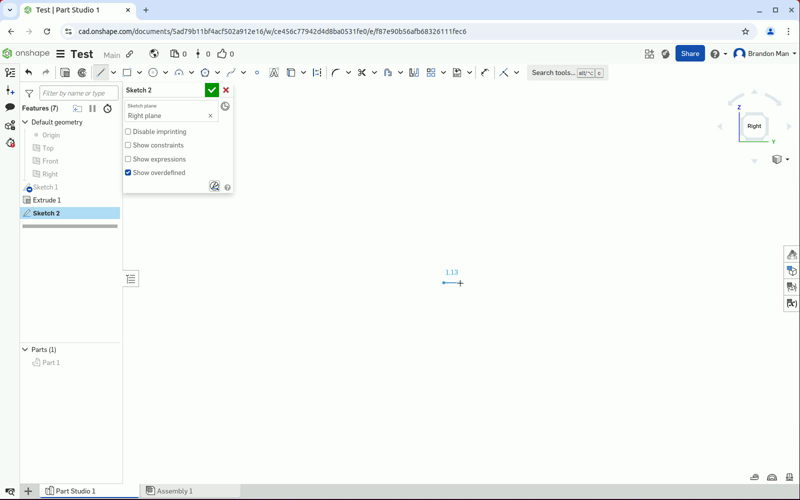
scroll(6)
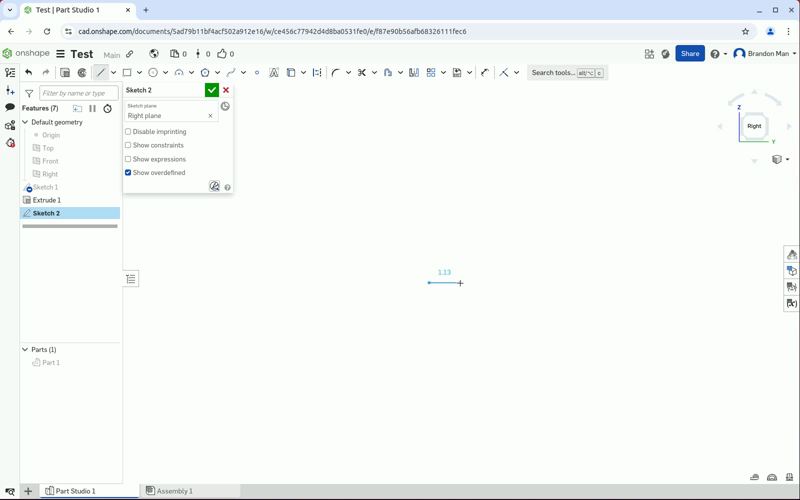
scroll(6)
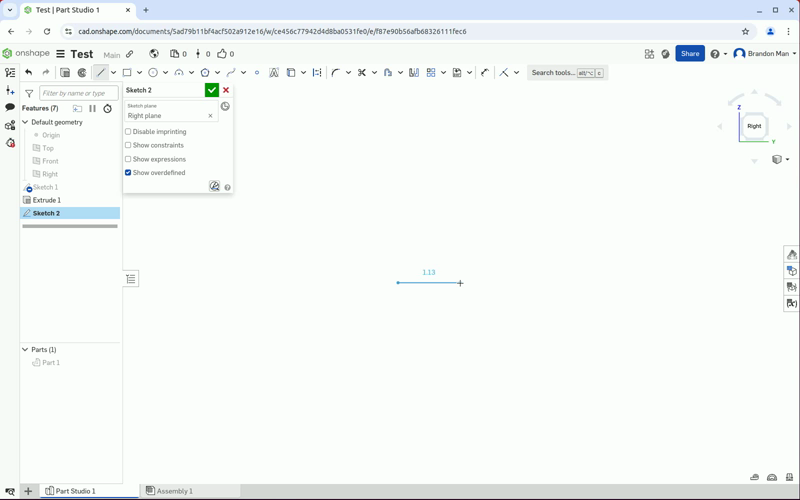
click(460, 282)
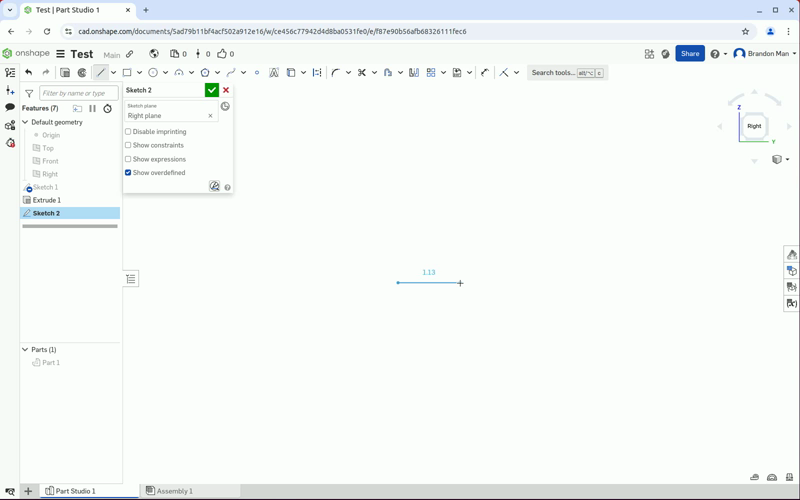
scroll(-6)
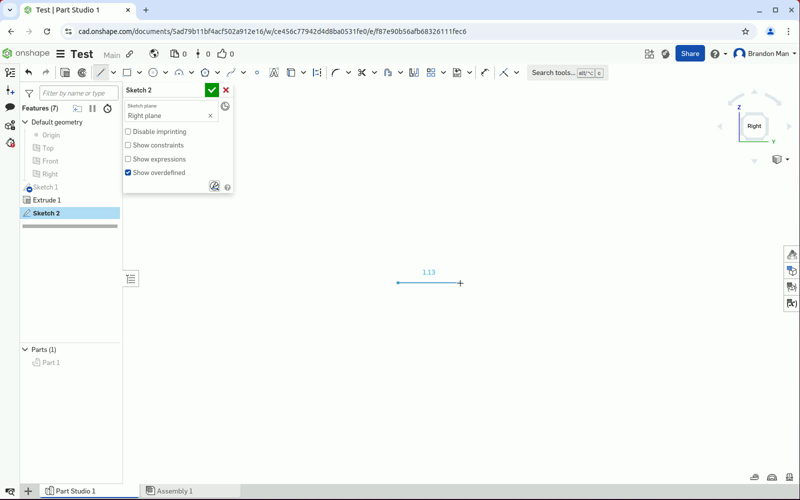
scroll(-6)
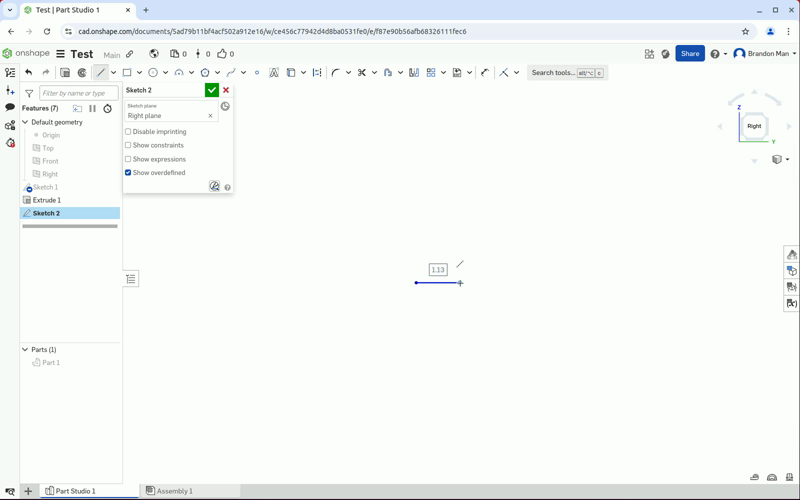
scroll(-6)
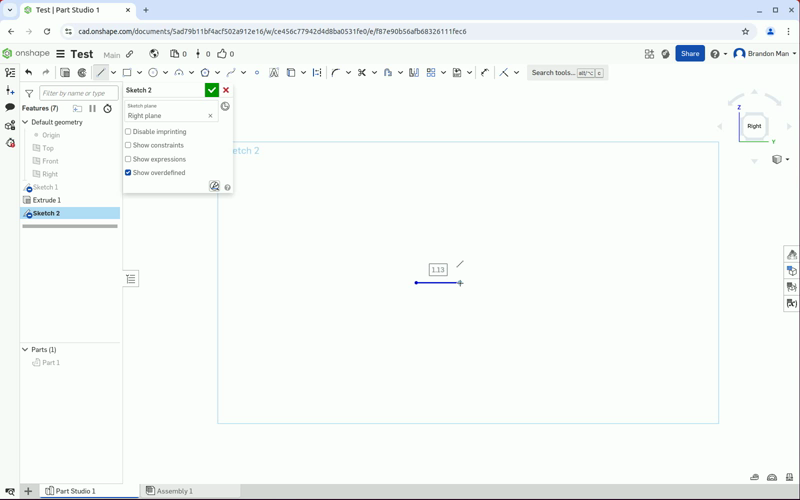
scroll(-6)
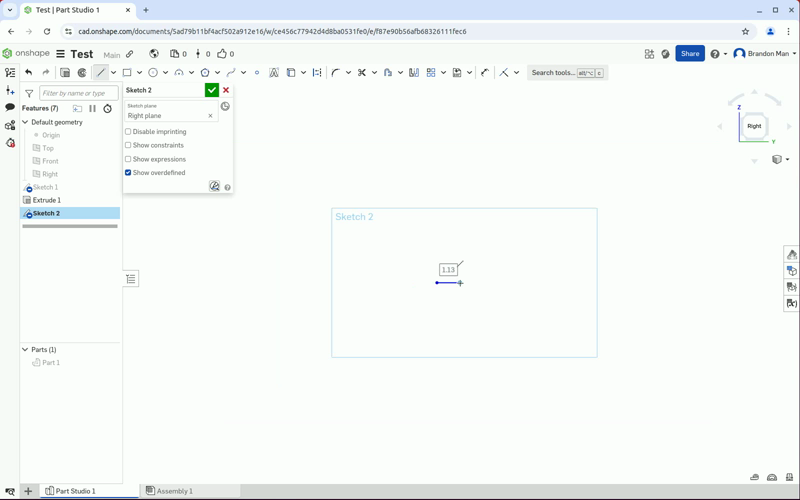
scroll(-6)
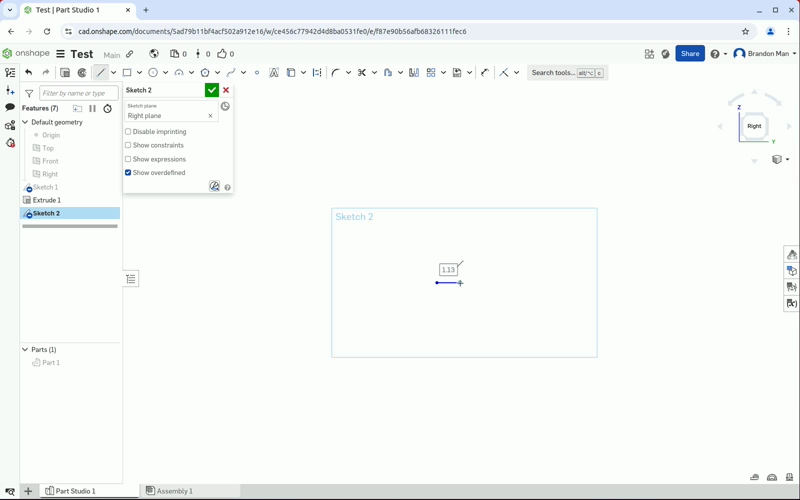
scroll(-6)
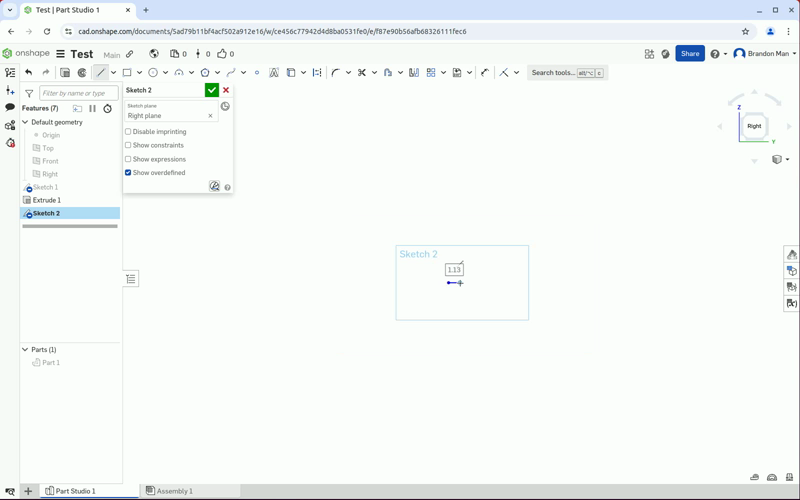
scroll(-6)
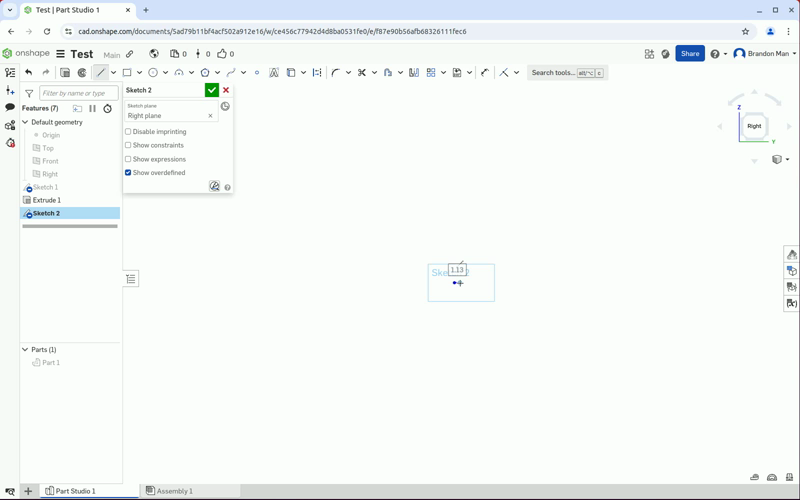
key_up(shift)
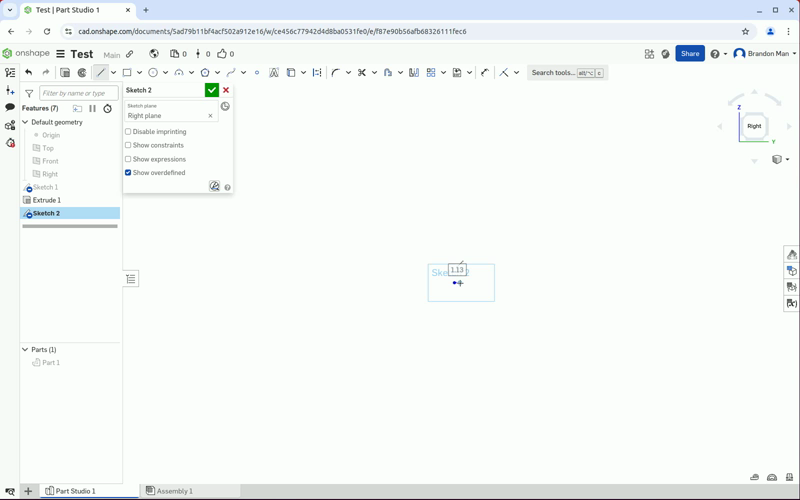
key_down(shift)
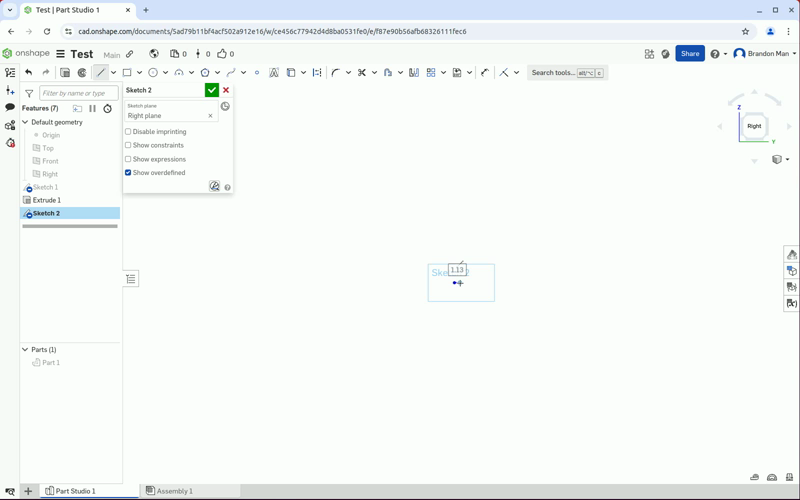
mouse_move(460, 176)
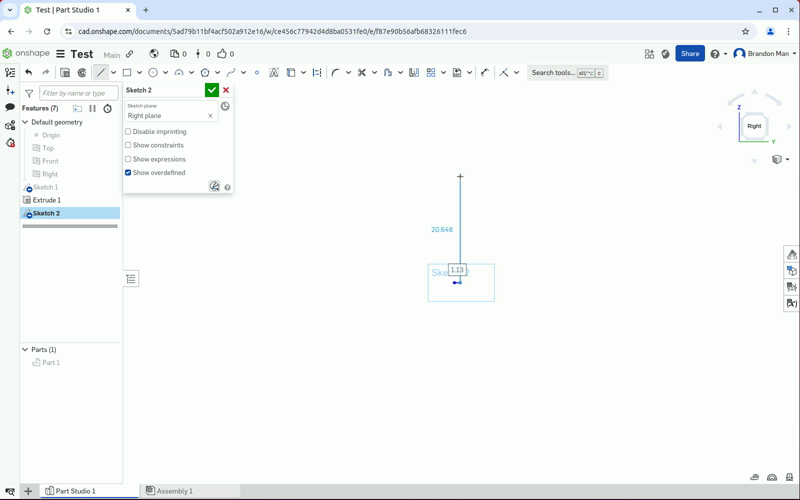
click(460, 176)
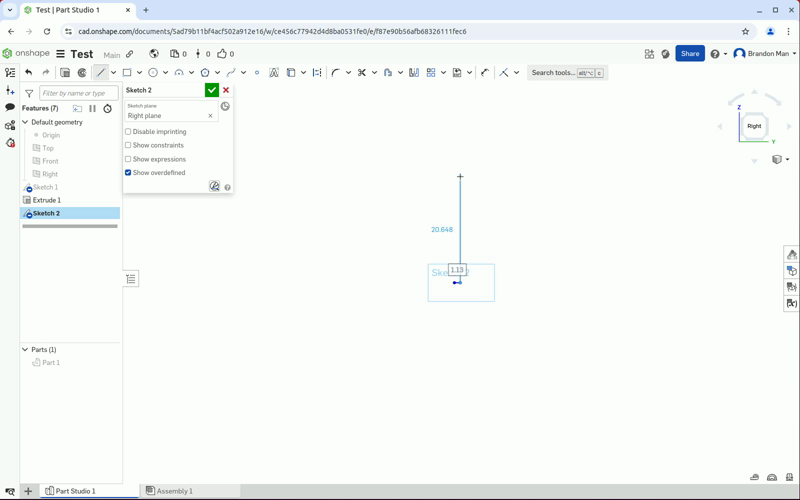
key_up(shift)
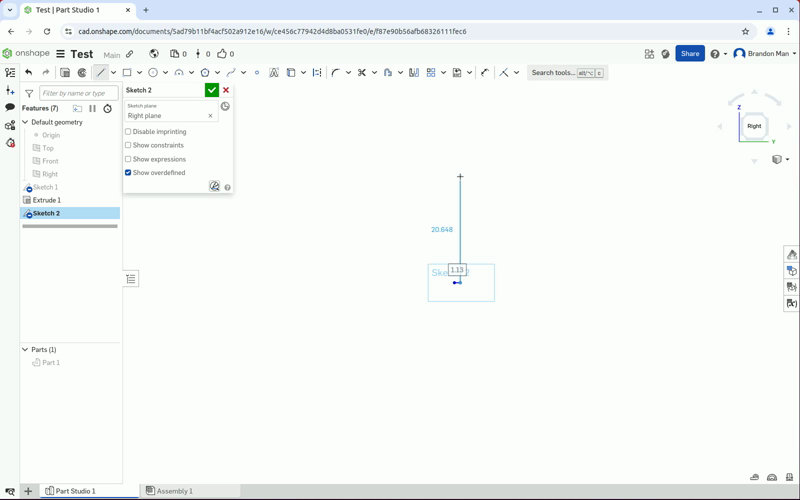
key_down(shift)
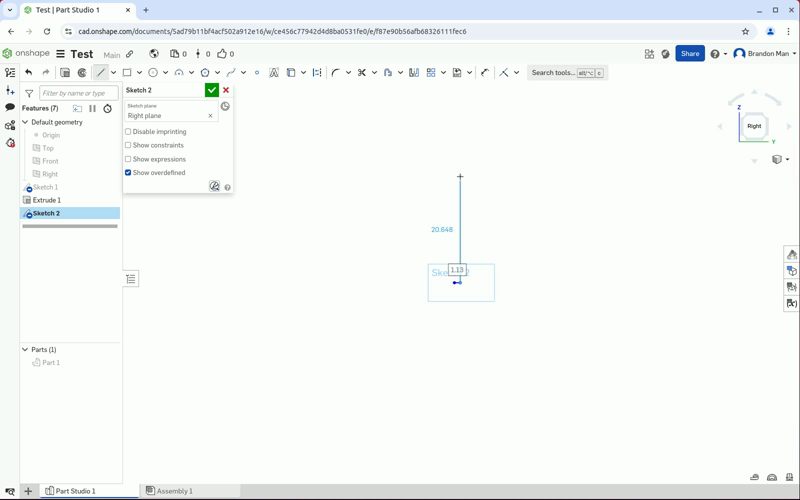
mouse_move(490, 176)
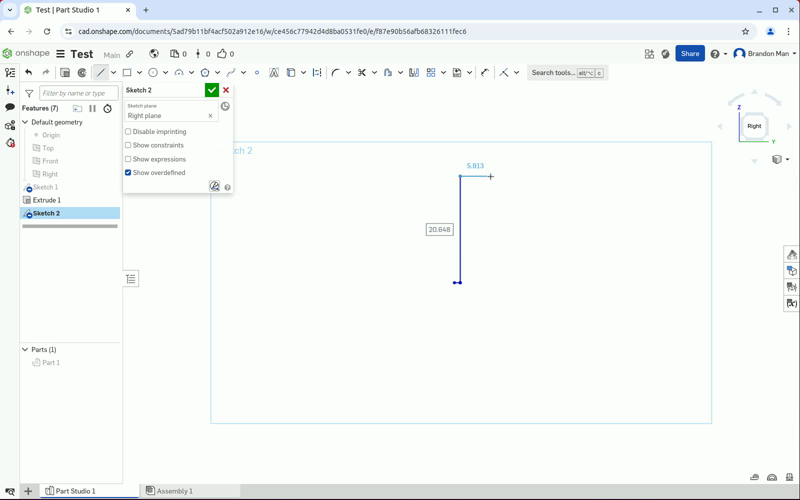
mouse_move(454, 176)
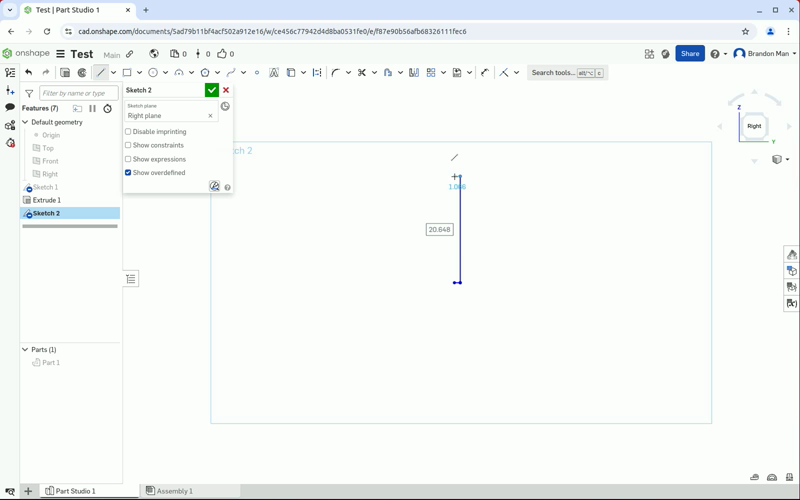
scroll(6)
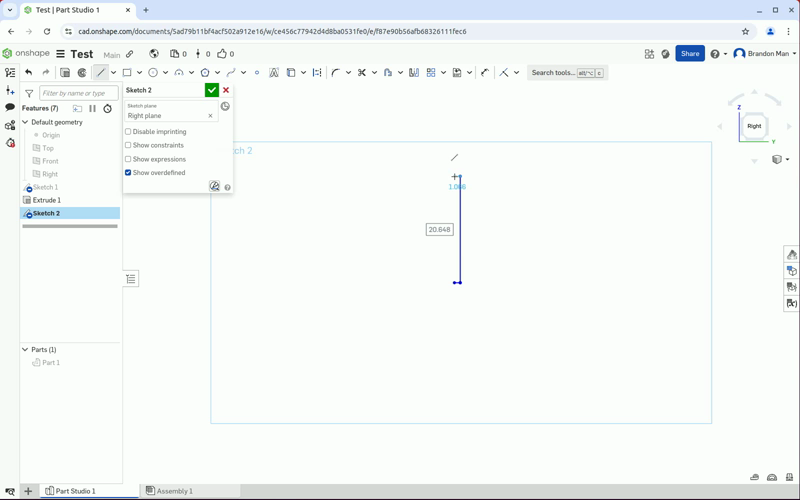
scroll(6)
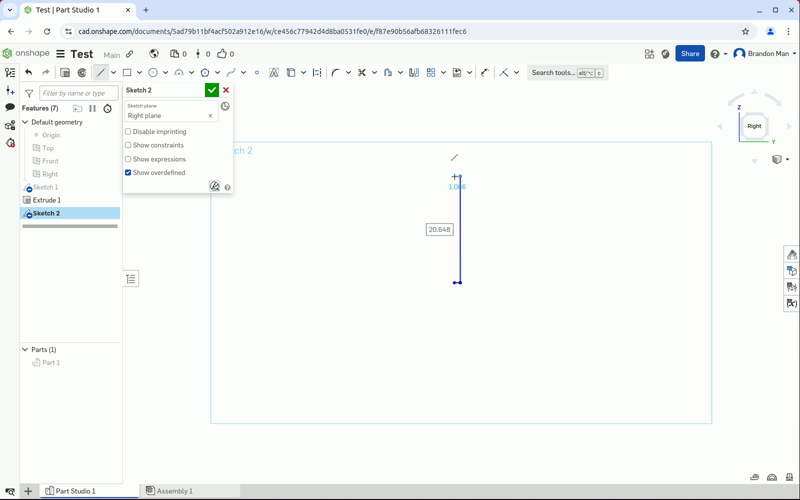
scroll(6)
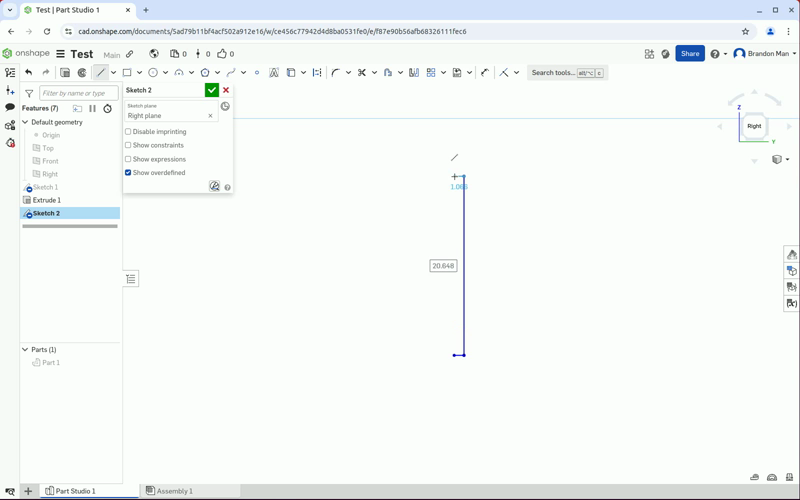
scroll(6)
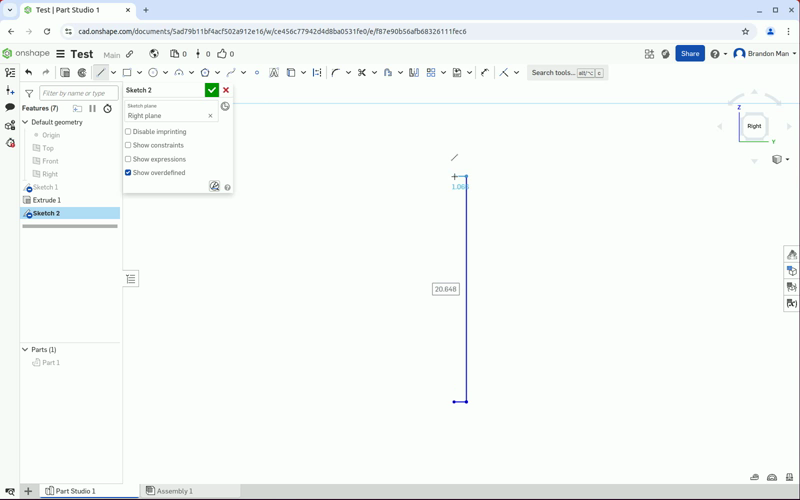
scroll(6)
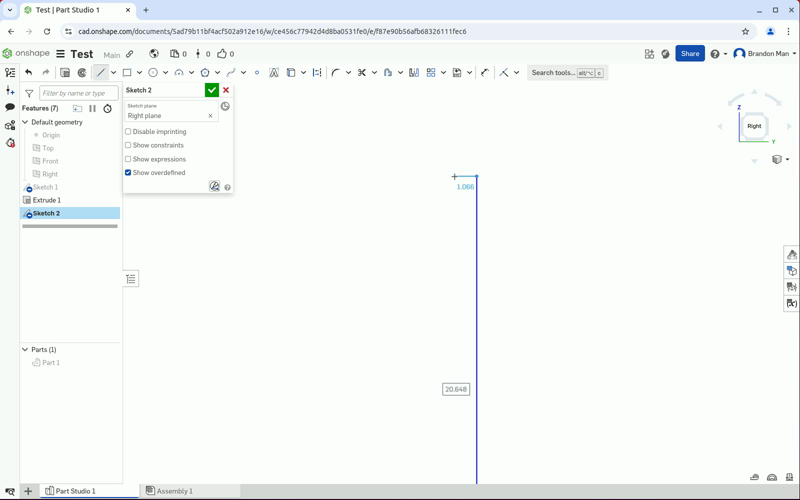
scroll(6)
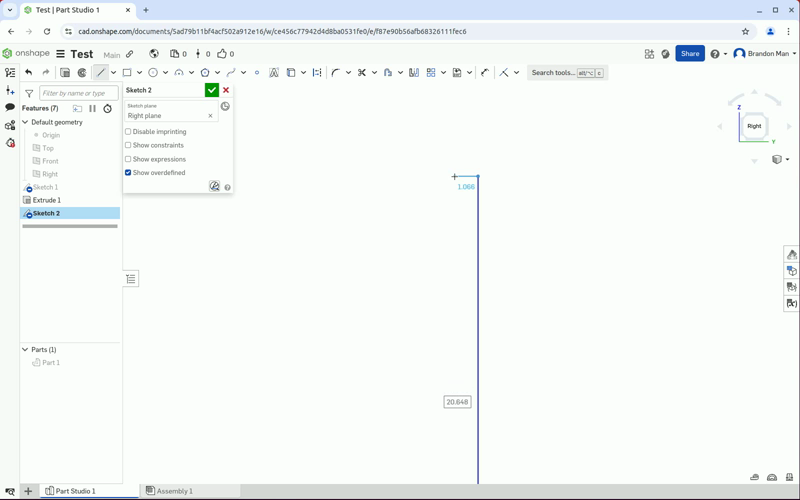
scroll(6)
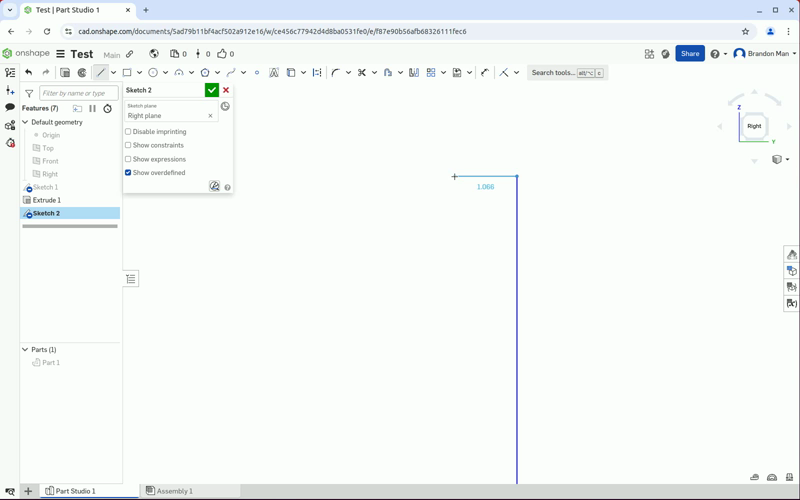
click(454, 176)
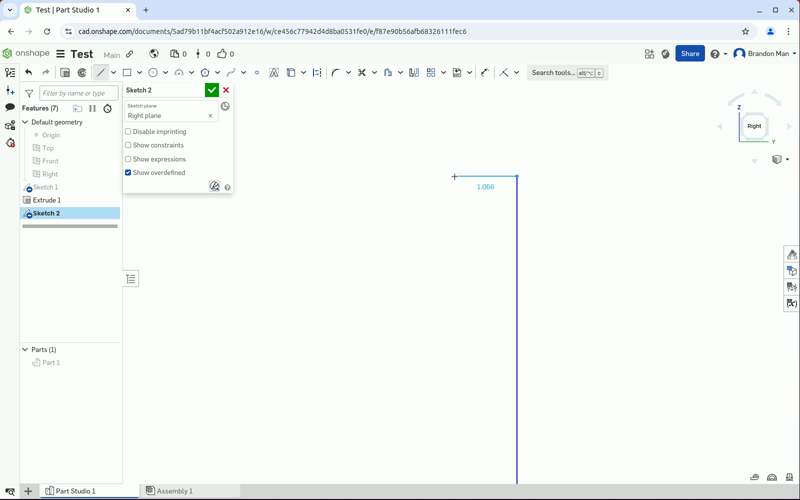
scroll(-6)
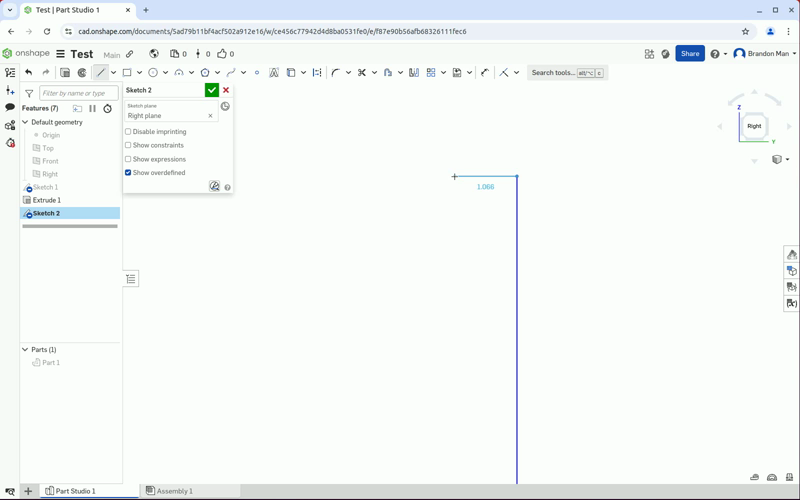
scroll(-6)
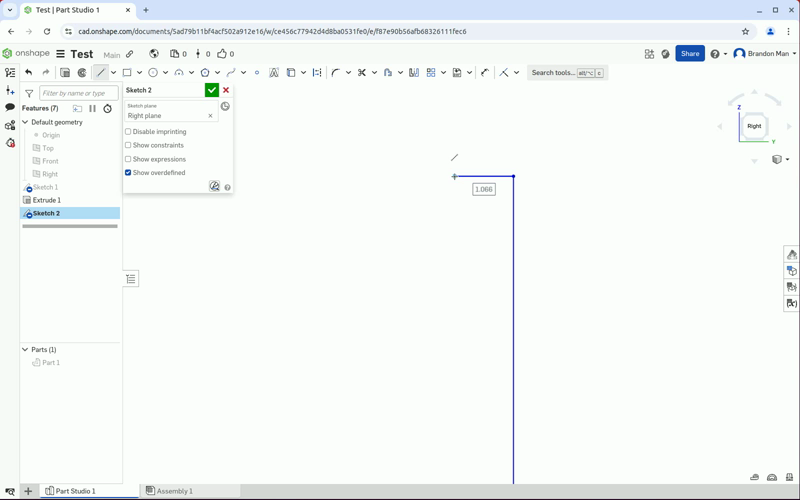
scroll(-6)
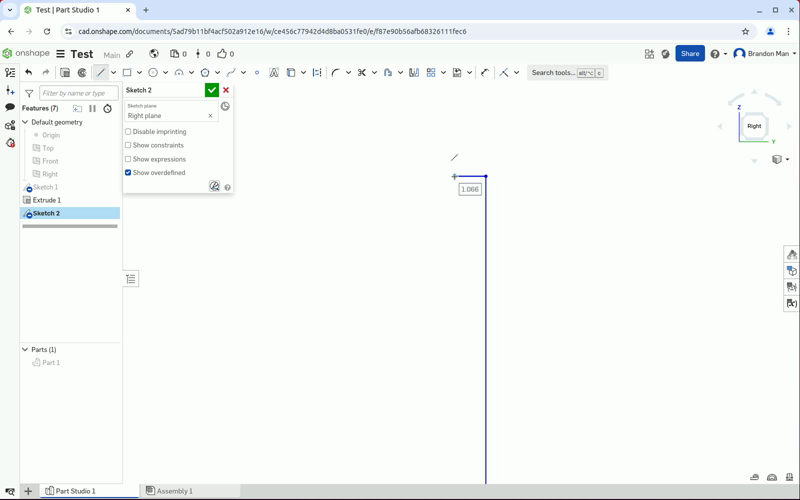
scroll(-6)
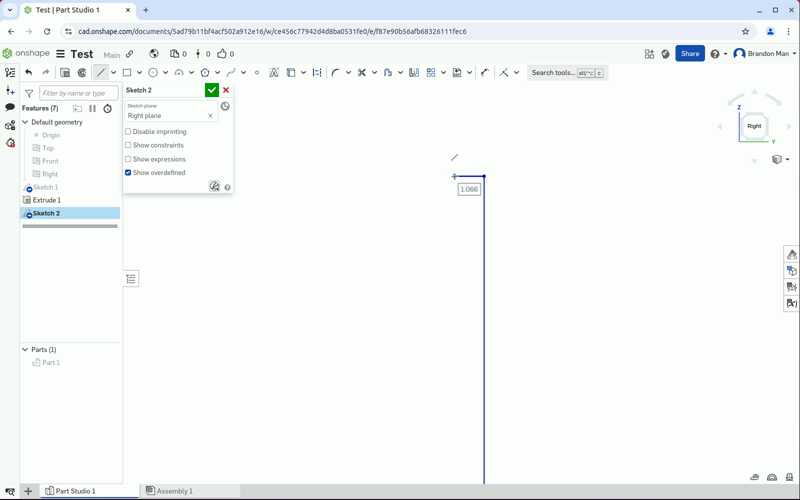
scroll(-6)
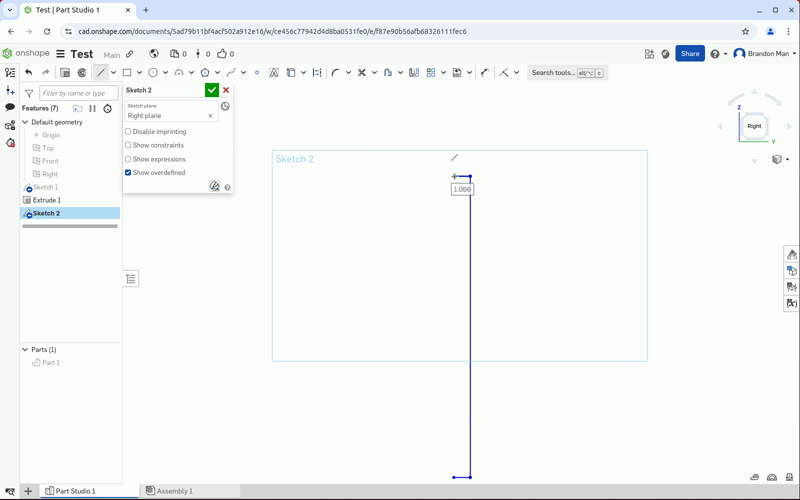
scroll(-6)
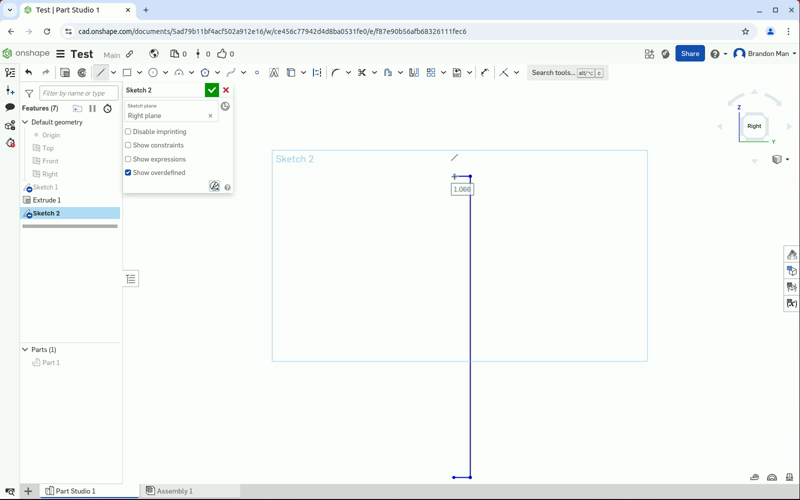
scroll(-6)
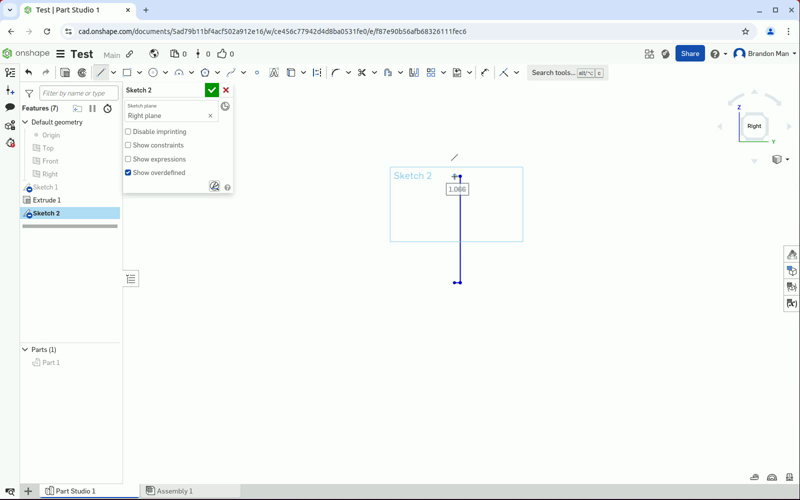
key_up(shift)
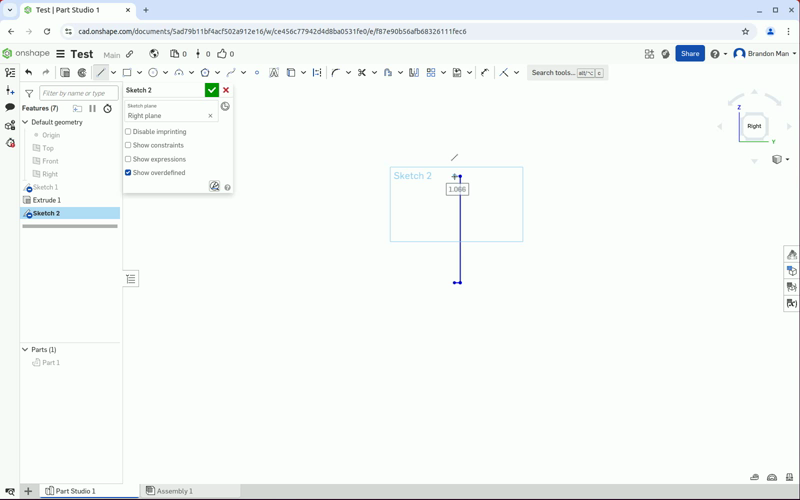
key_down(shift)
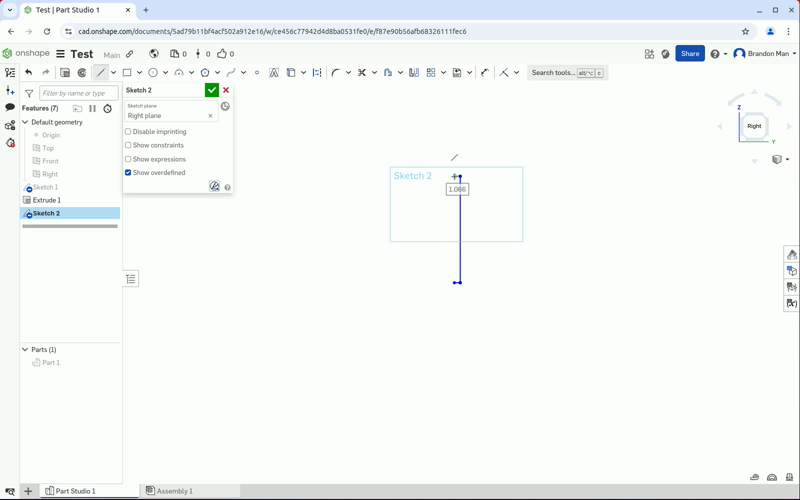
mouse_move(454, 282)
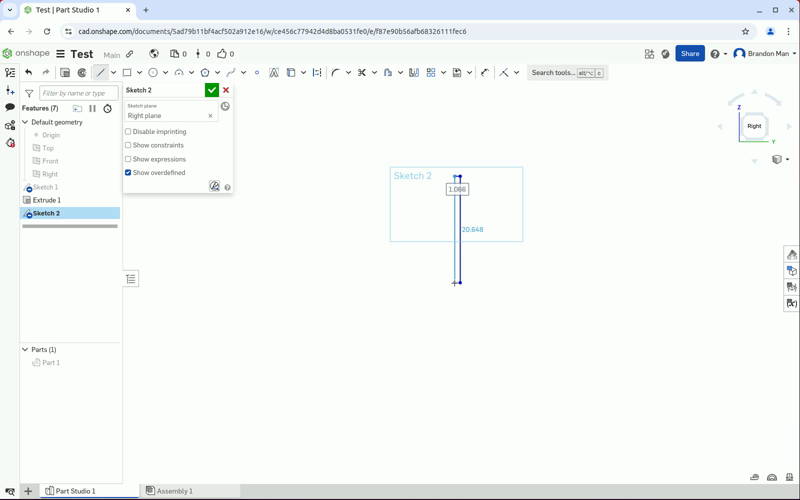
key_up(shift)
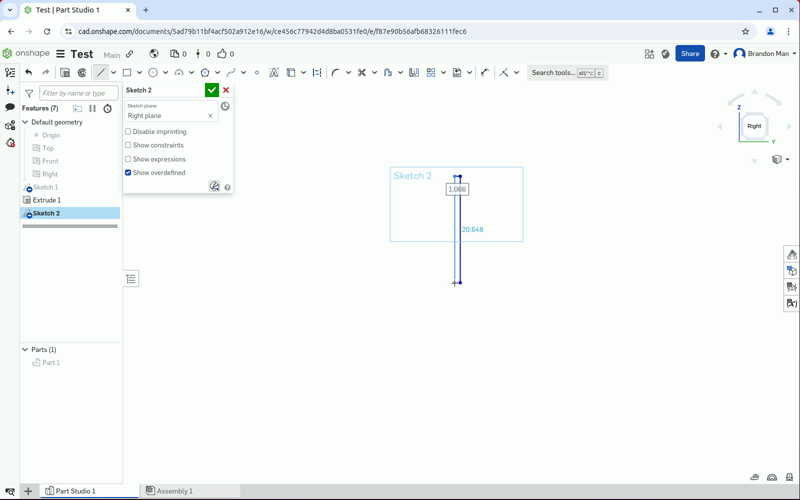
click(454, 282)
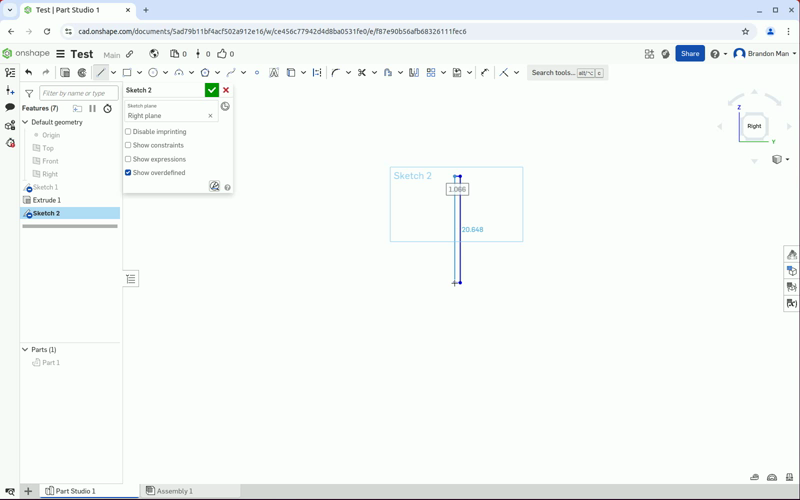
key(esc)
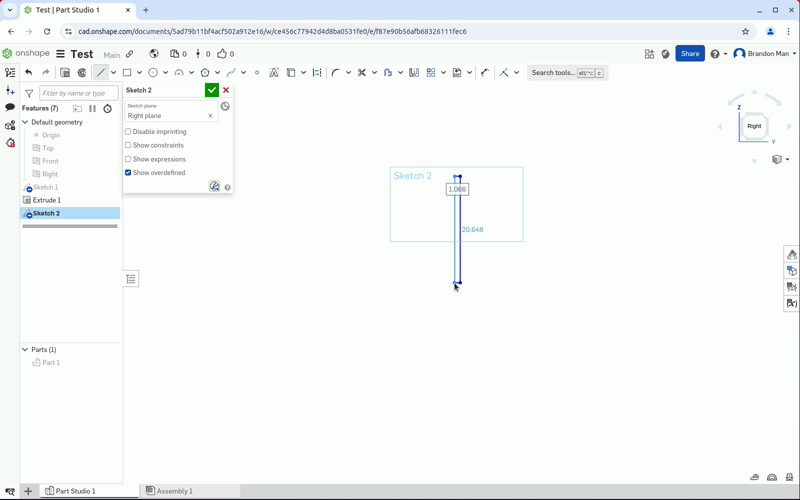
mouse_move(459, 261)
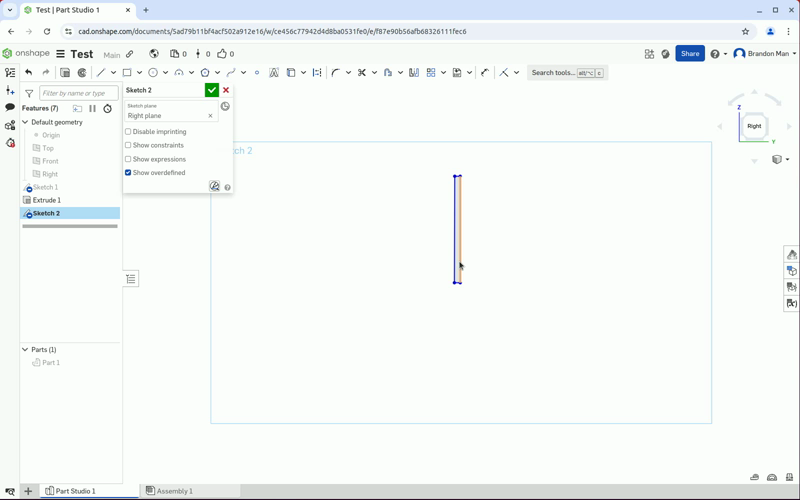
scroll(6)
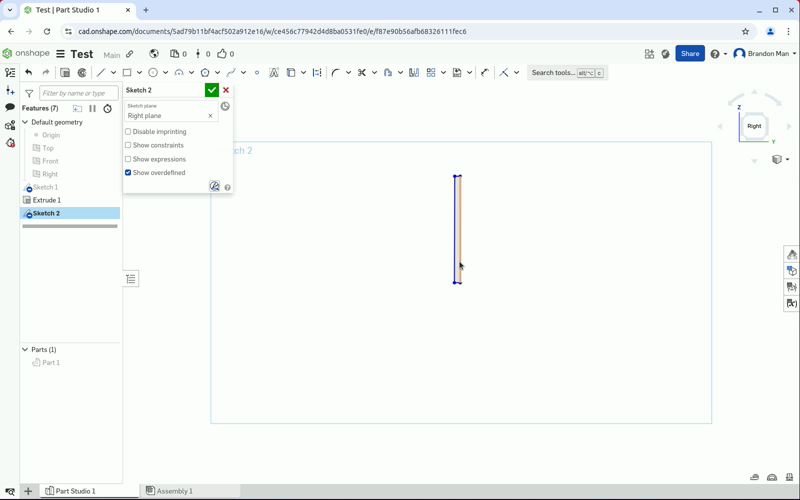
scroll(6)
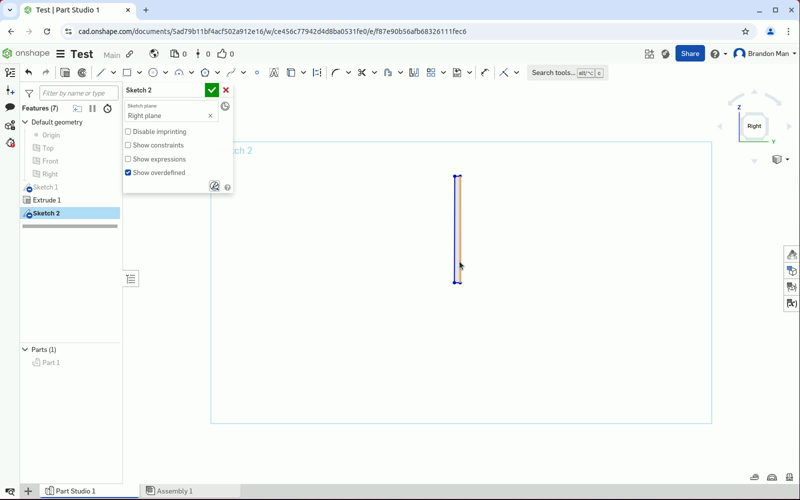
scroll(6)
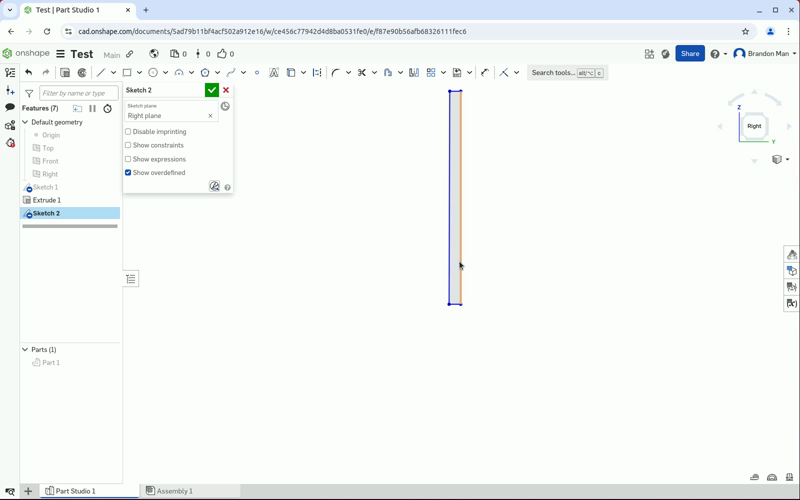
scroll(6)
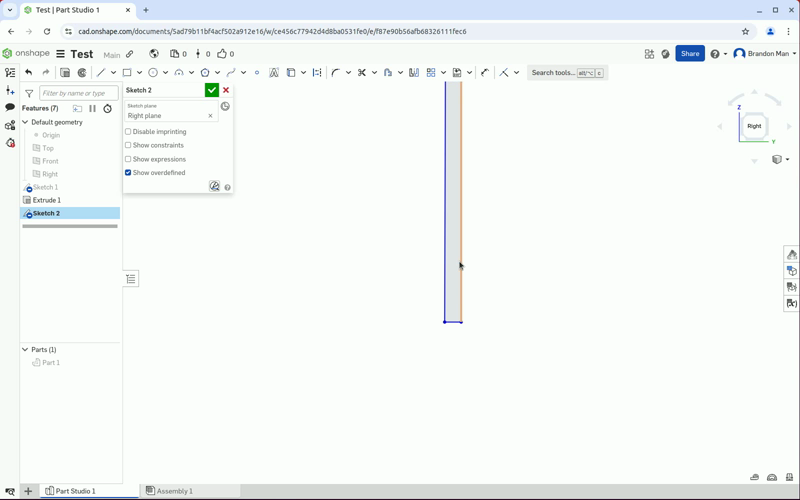
scroll(6)
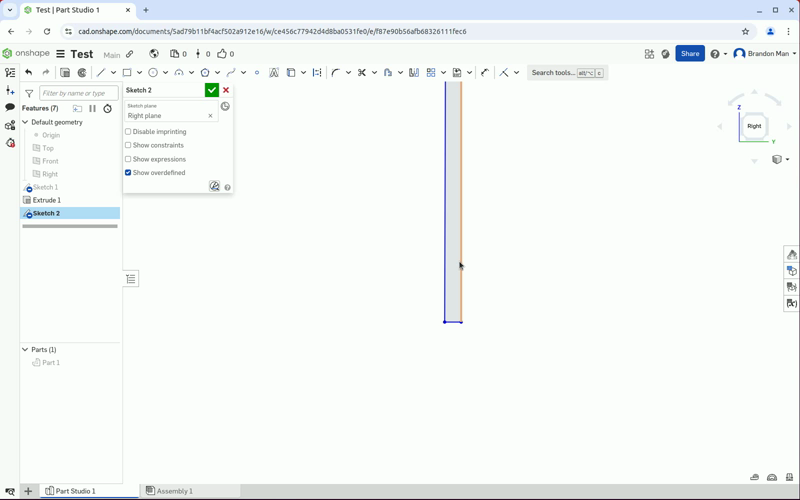
scroll(6)
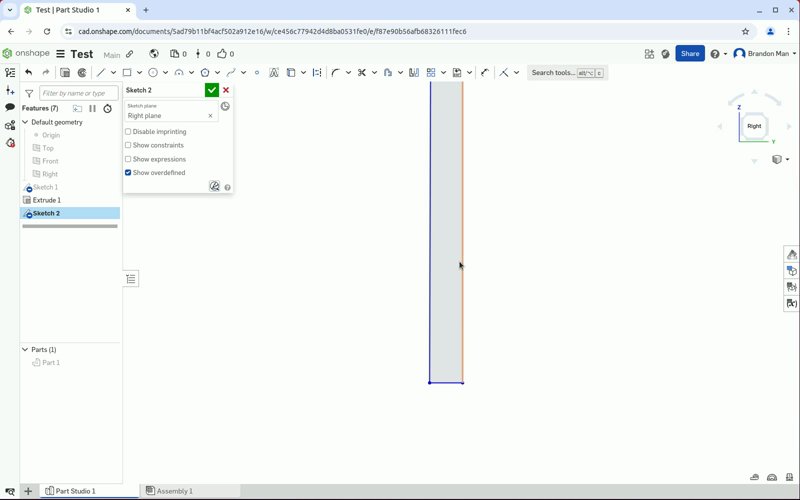
scroll(6)
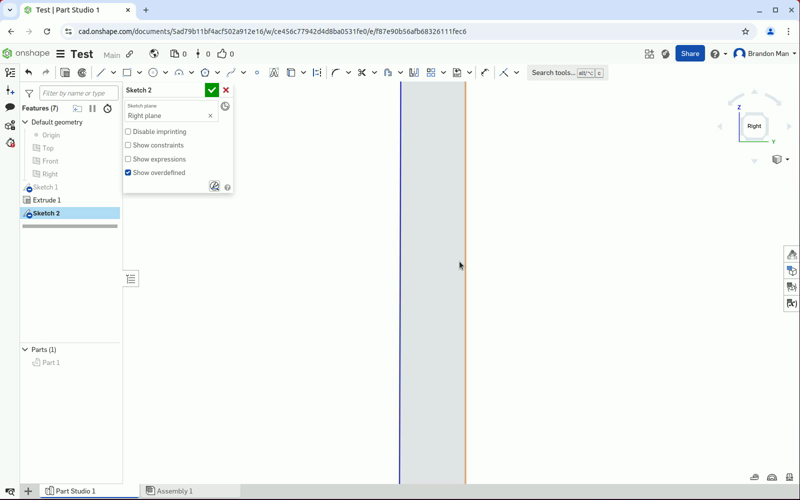
click(459, 261)
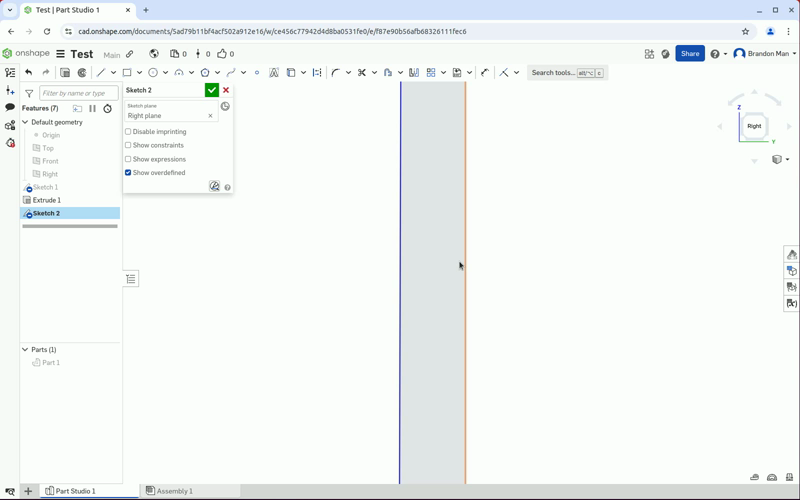
scroll(-6)
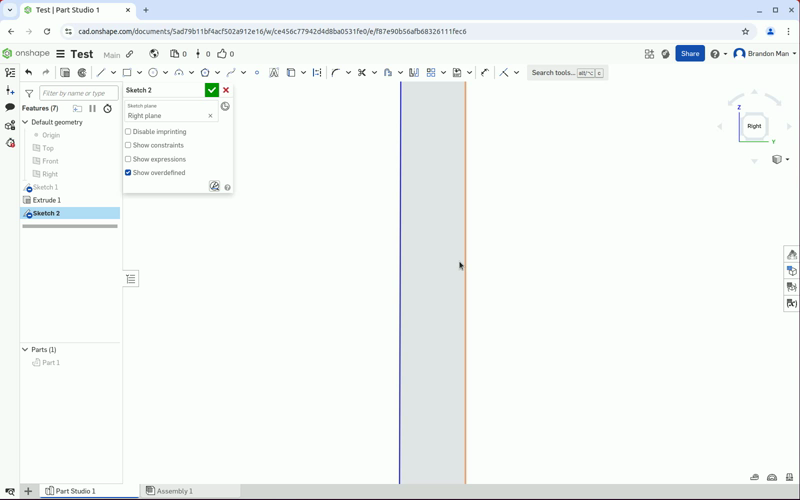
scroll(-6)
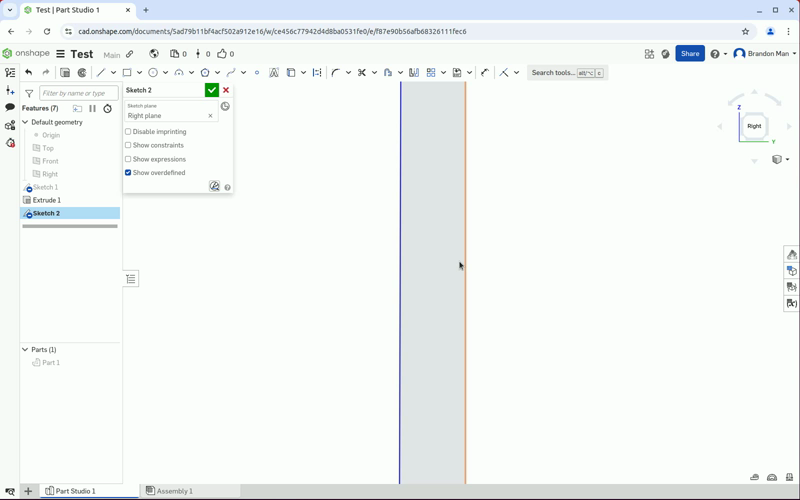
scroll(-6)
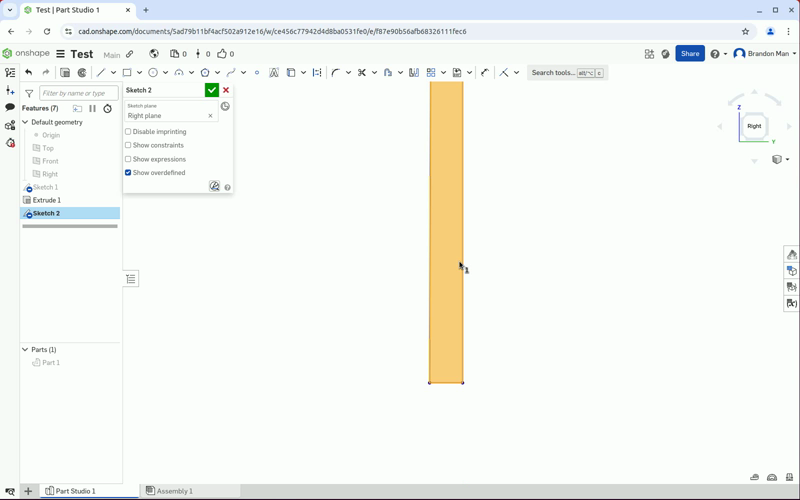
scroll(-6)
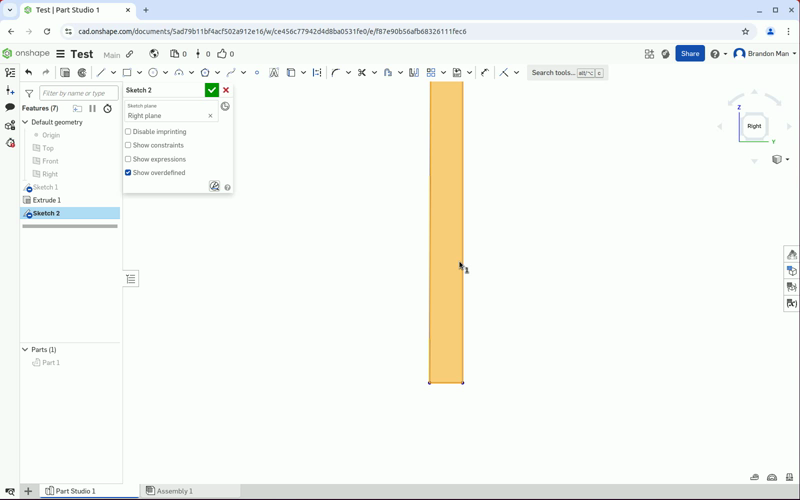
scroll(-6)
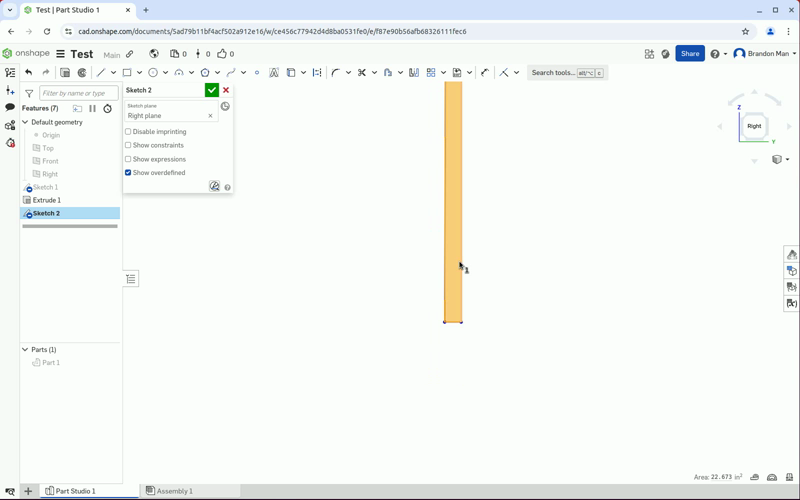
scroll(-6)
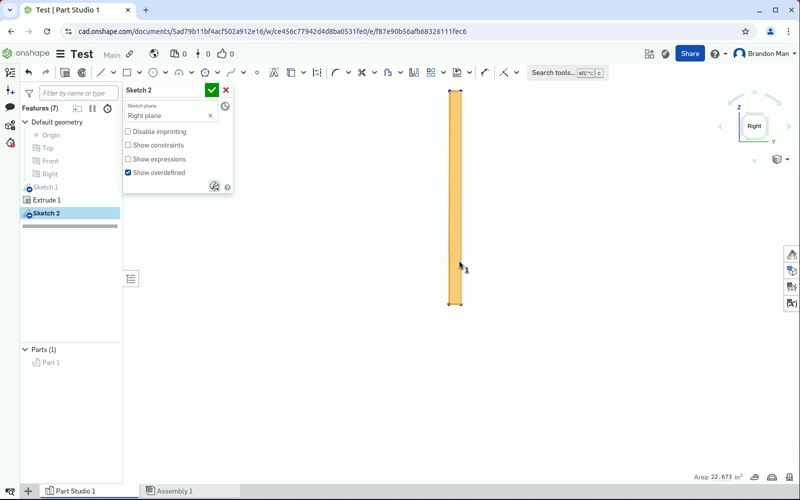
scroll(-6)
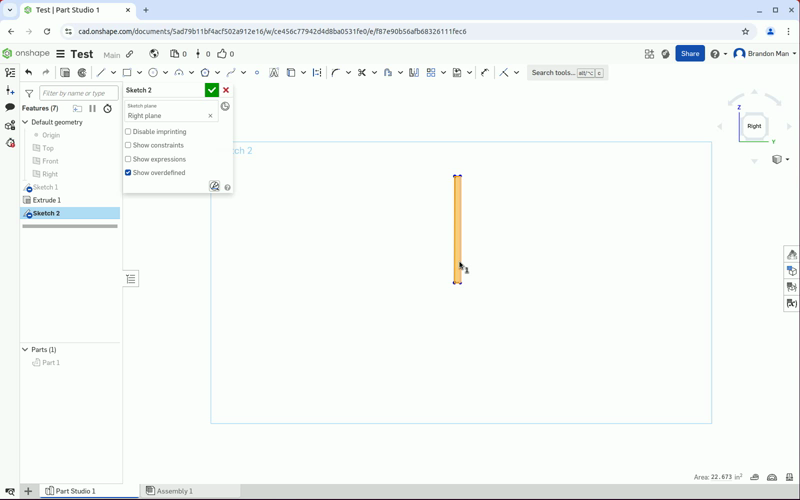
mouse_move(73, 352)
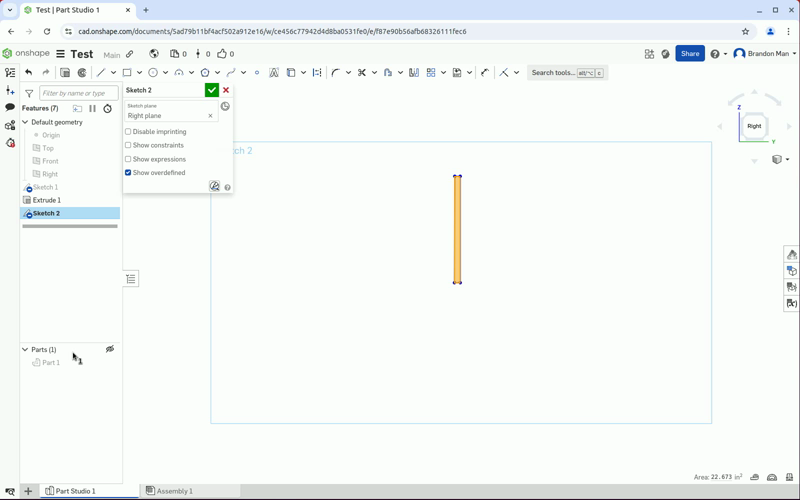
key(shift+y)
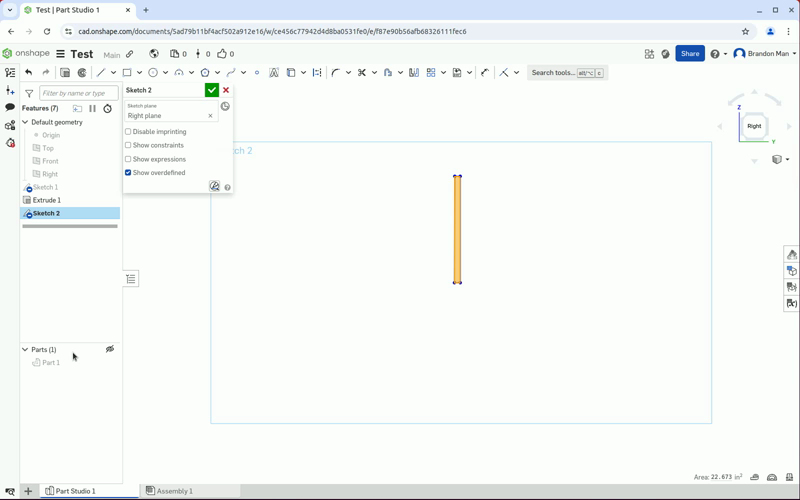
key(shift+e)
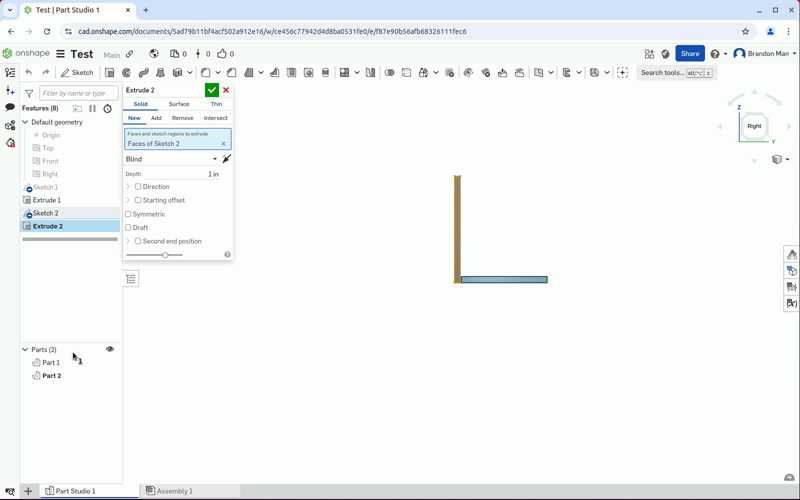
mouse_move(143, 106)
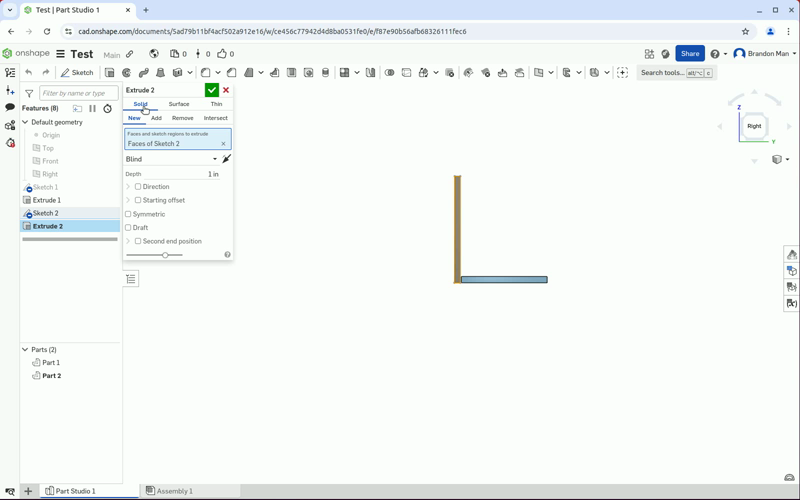
click(143, 106)
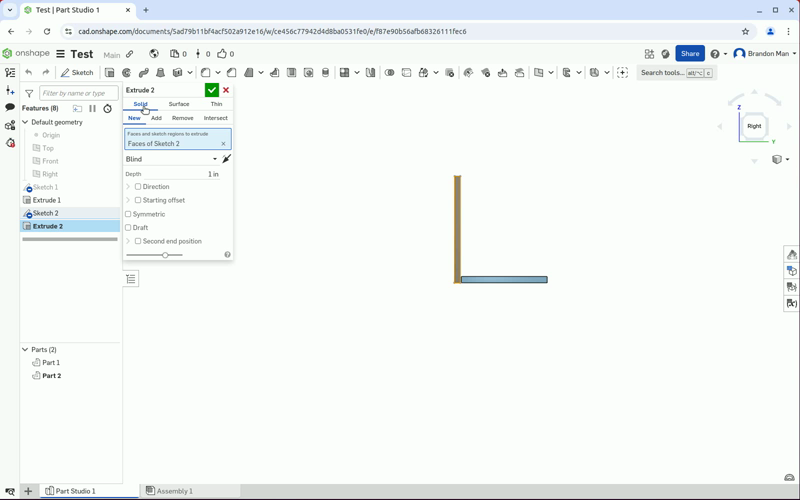
mouse_move(137, 120)
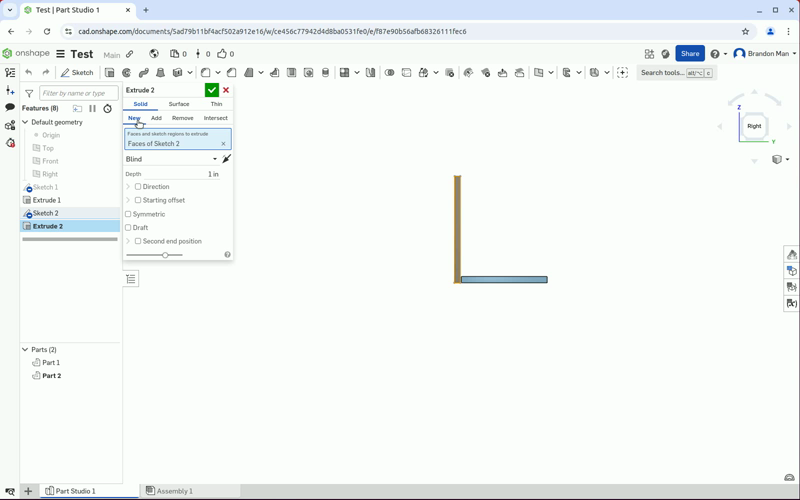
click(137, 120)
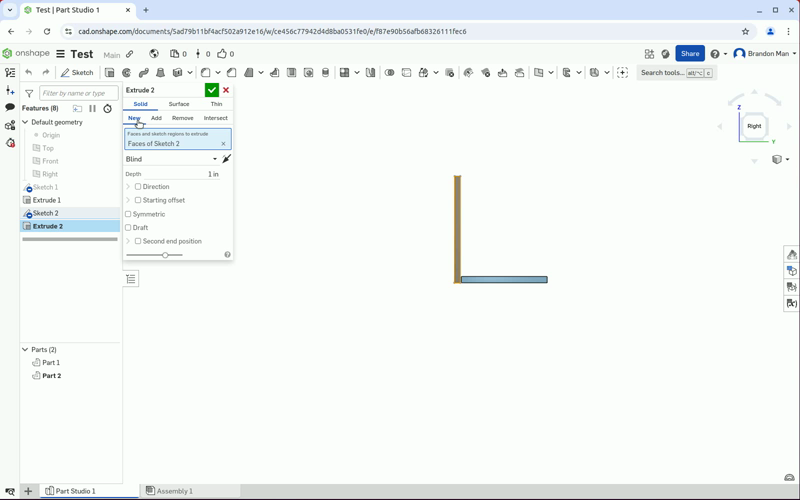
key(tab, 4)
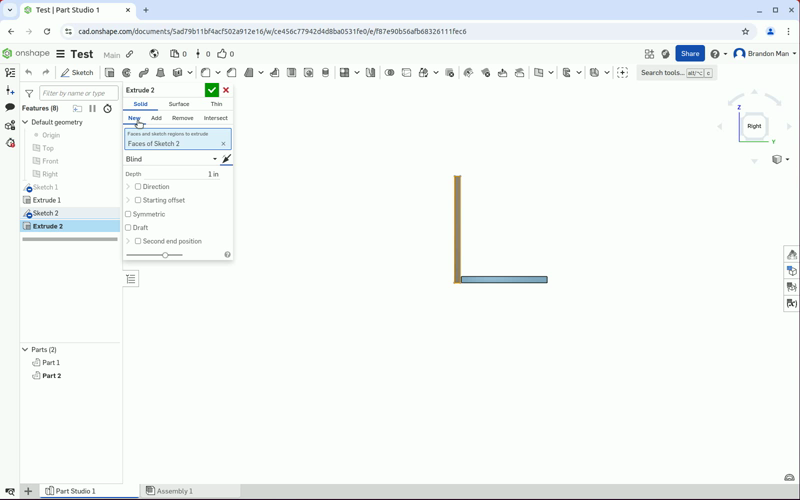
text(16.609)
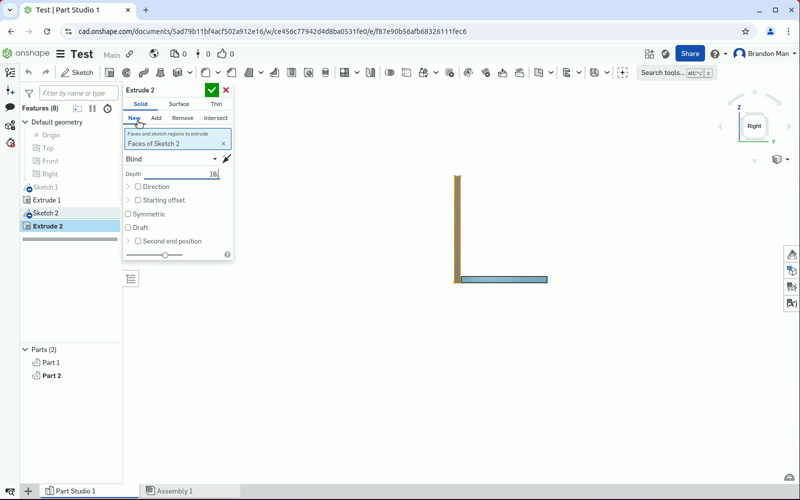
key(enter)
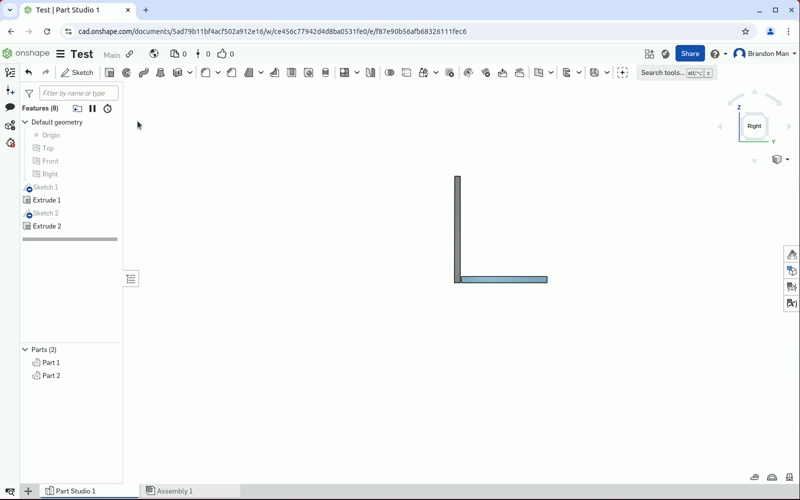
key(shift+h)
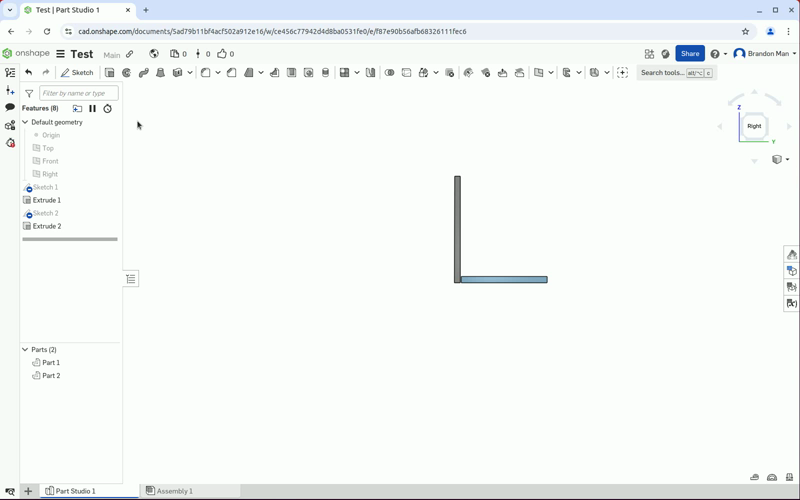
key(shift+h)
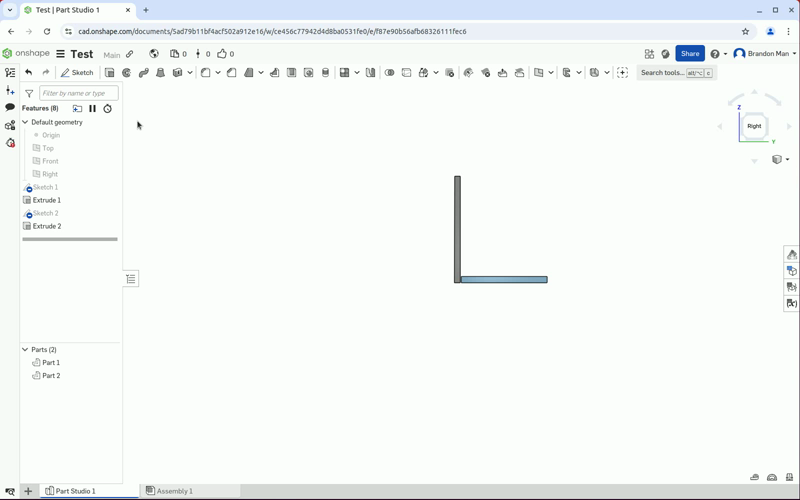
key(shift+7)
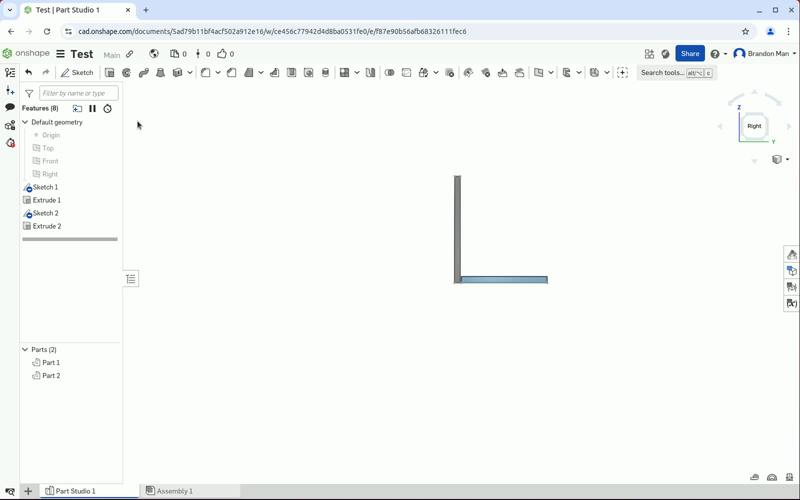
key(right, 2)
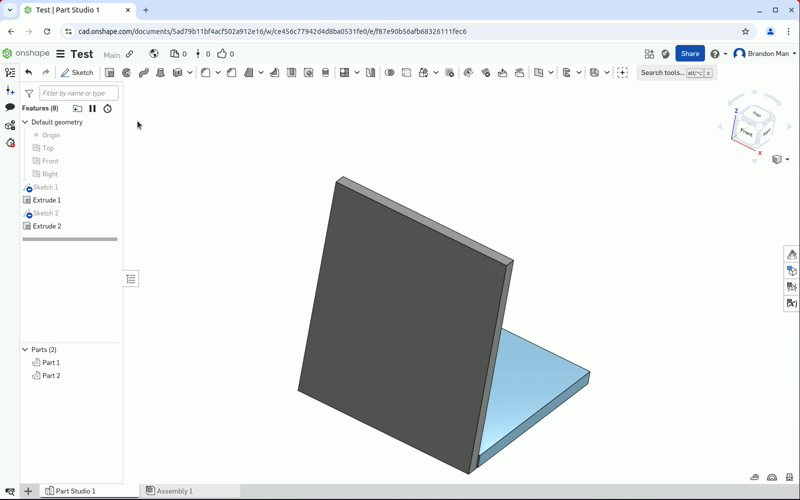
key(down, 2)
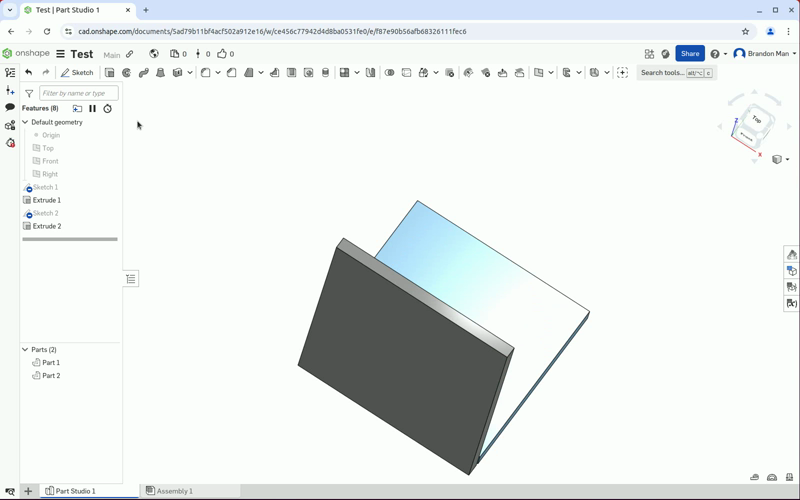
key(up, 2)
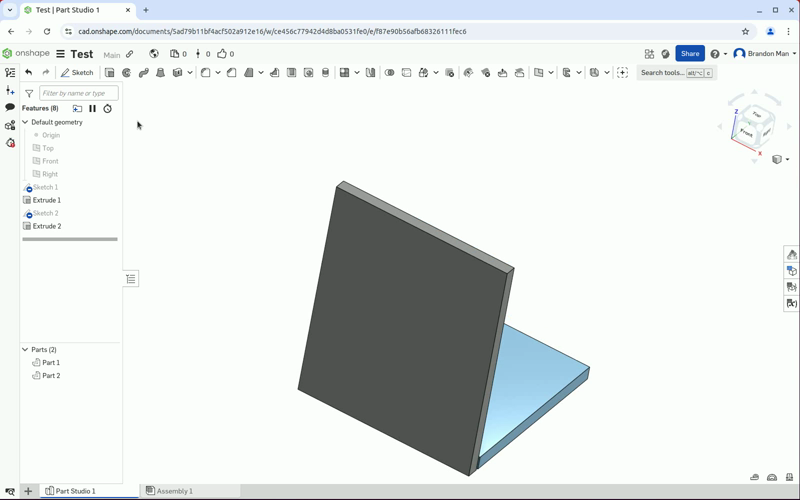
key(left, 2)
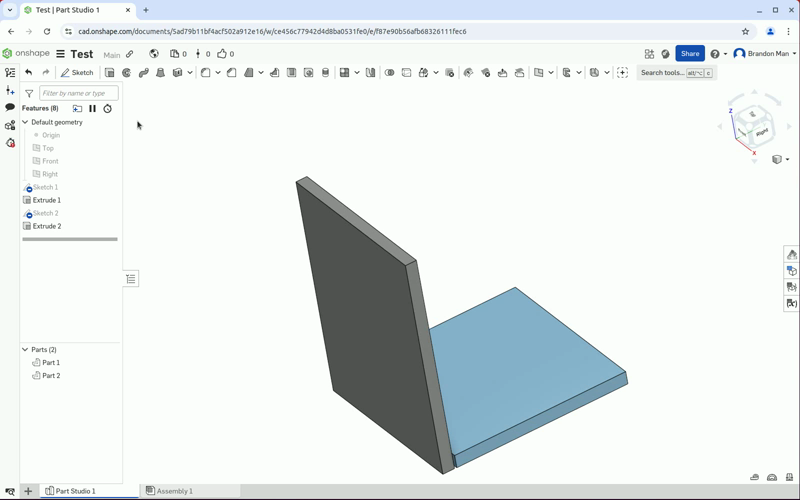
mouse_move(73, 189)
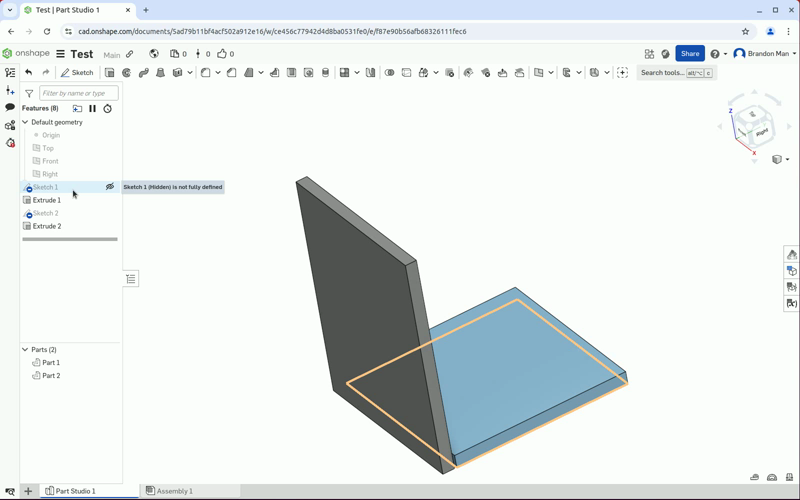
click(73, 189)